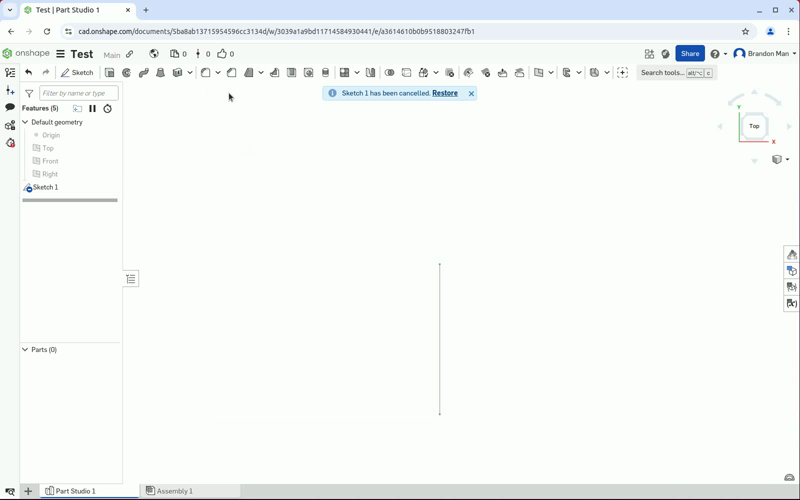
key(shift+h)
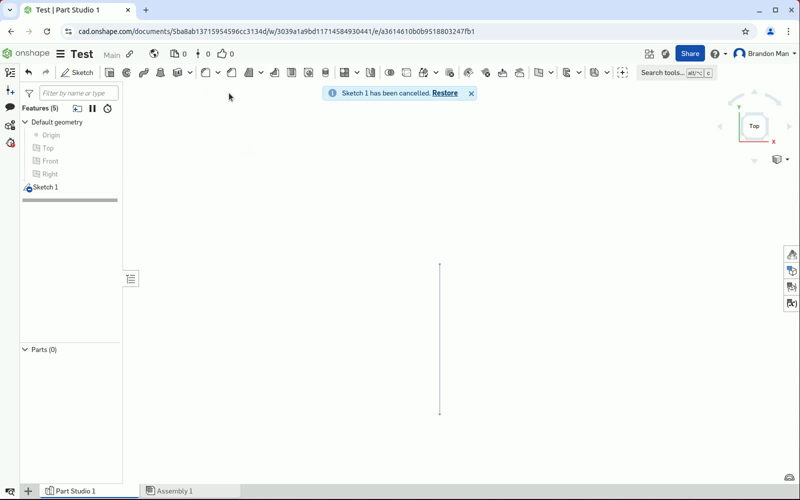
key(shift+s)
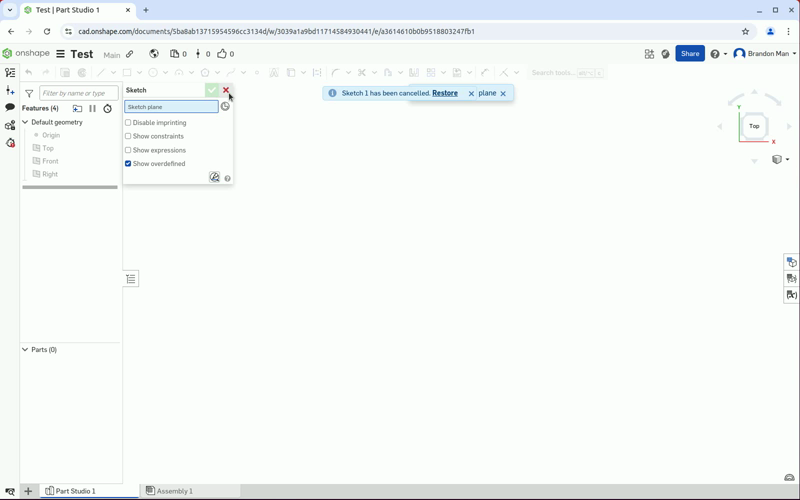
mouse_move(73, 150)
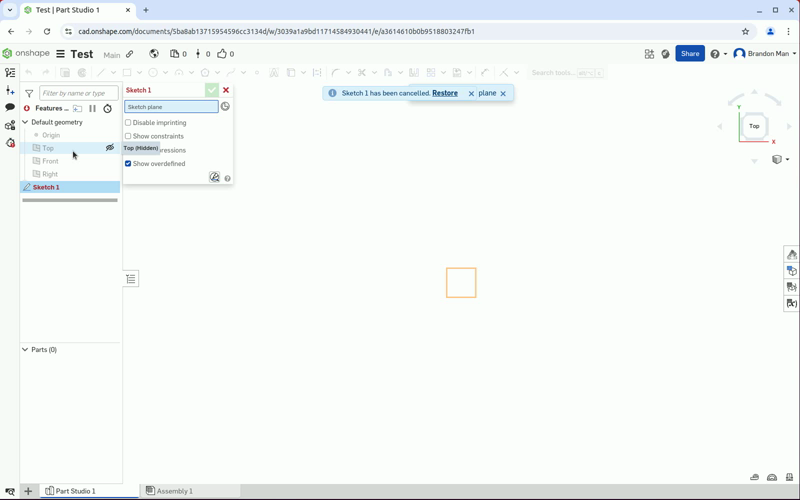
click(73, 150)
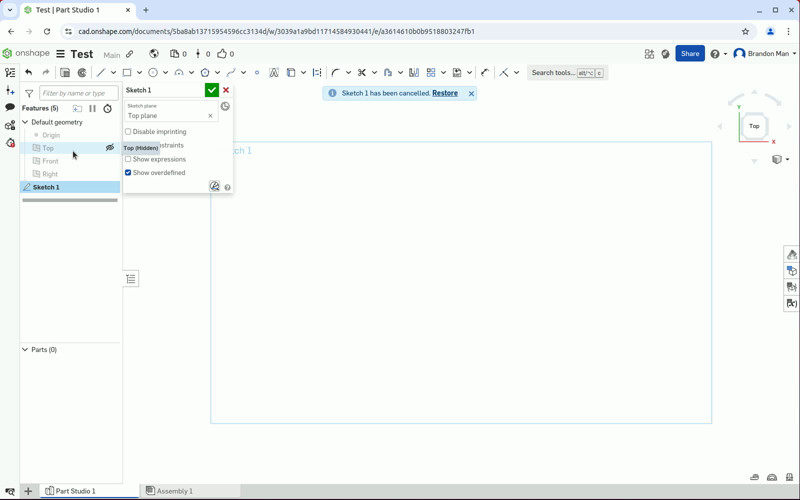
mouse_move(73, 352)
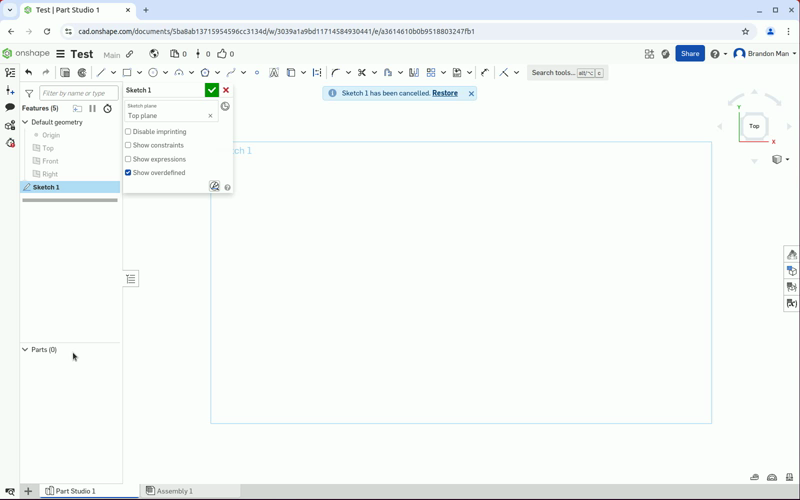
key(y)
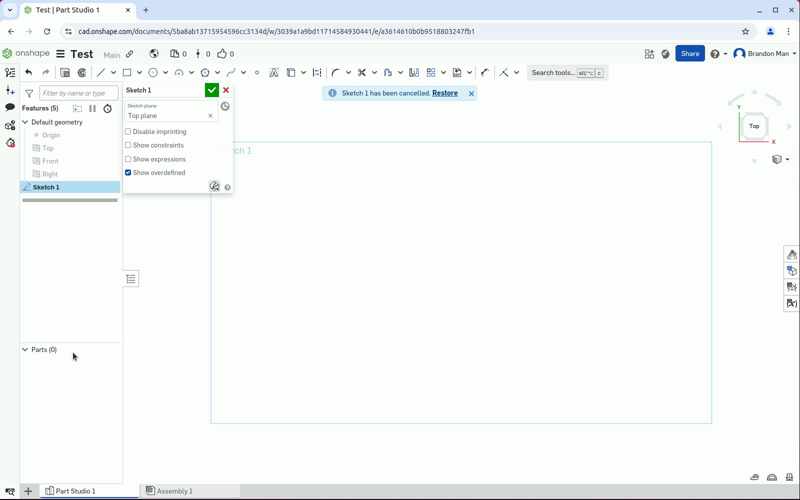
key(l)
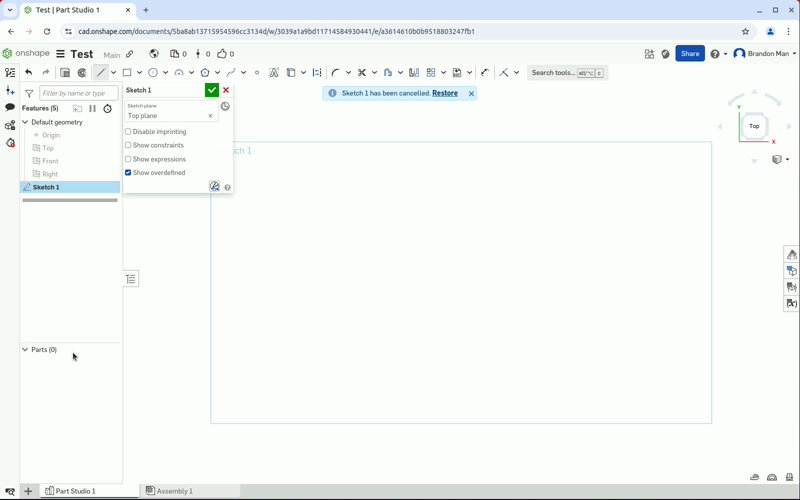
key_down(shift)
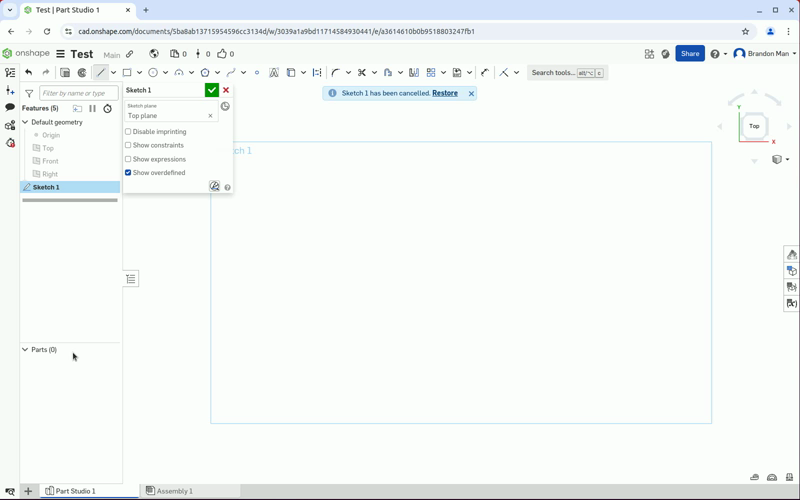
mouse_move(356, 355)
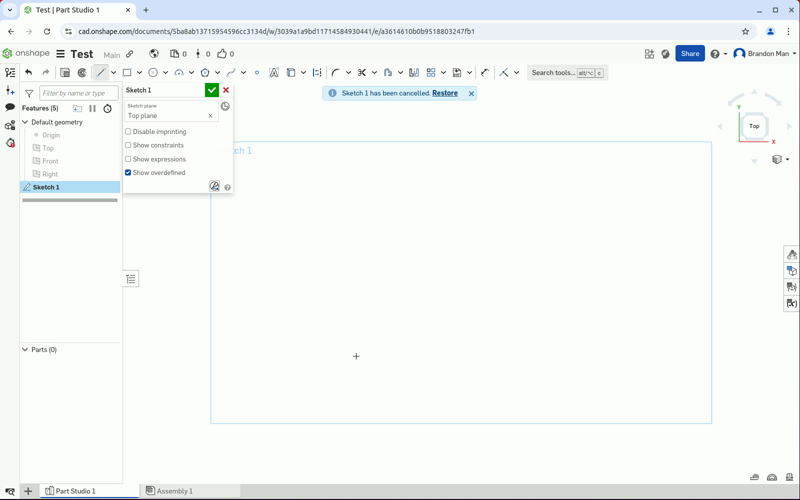
click(356, 355)
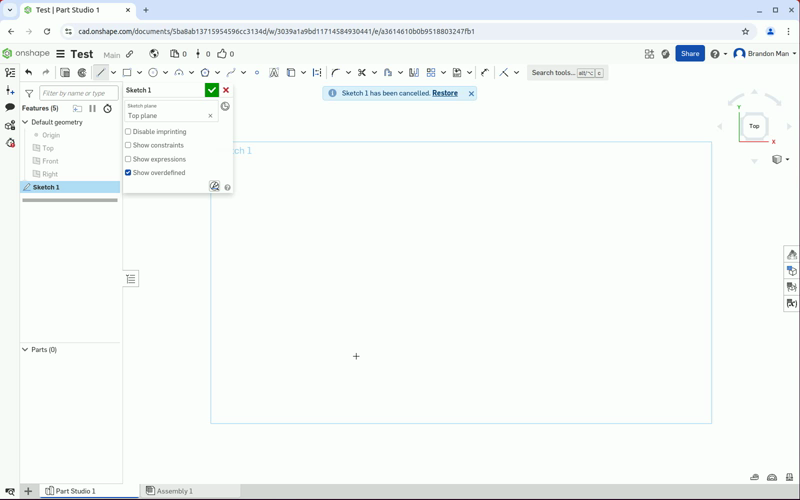
key_up(shift)
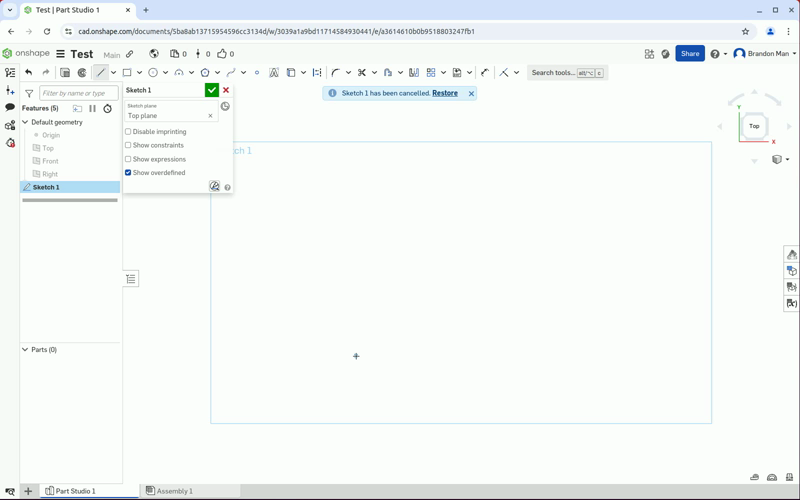
key_down(shift)
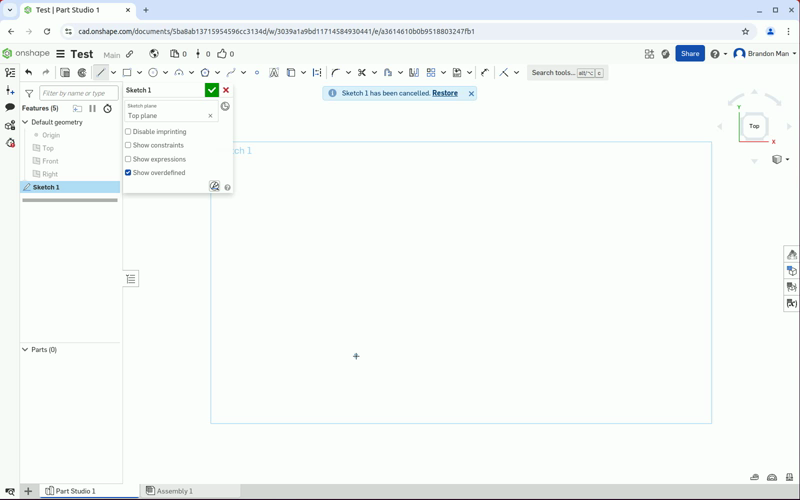
mouse_move(386, 355)
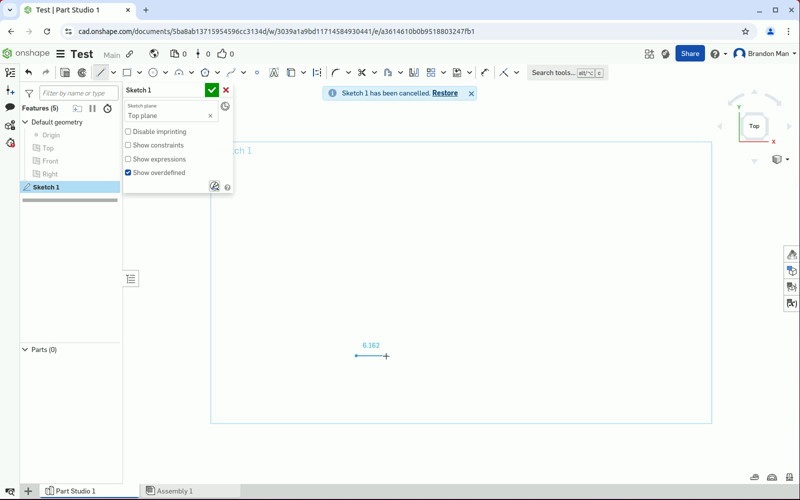
mouse_move(415, 355)
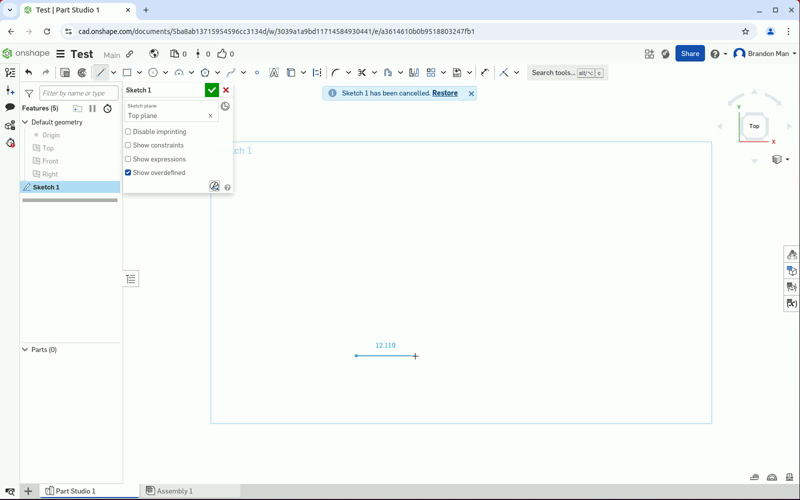
click(415, 355)
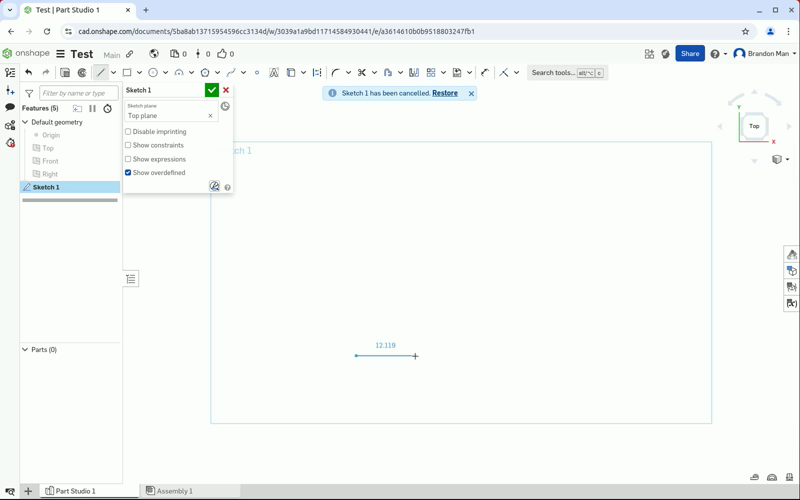
key_up(shift)
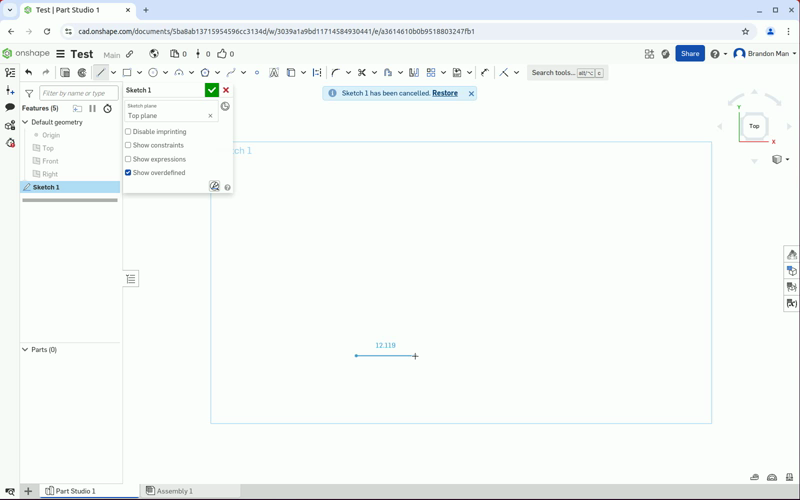
key_down(shift)
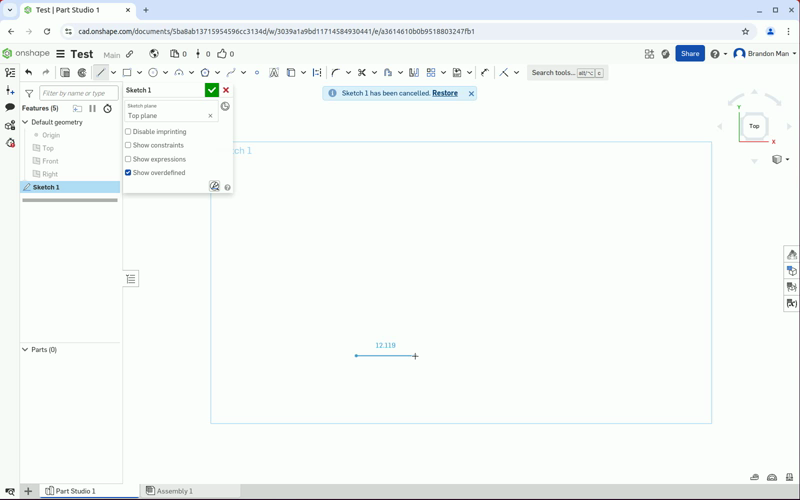
mouse_move(415, 200)
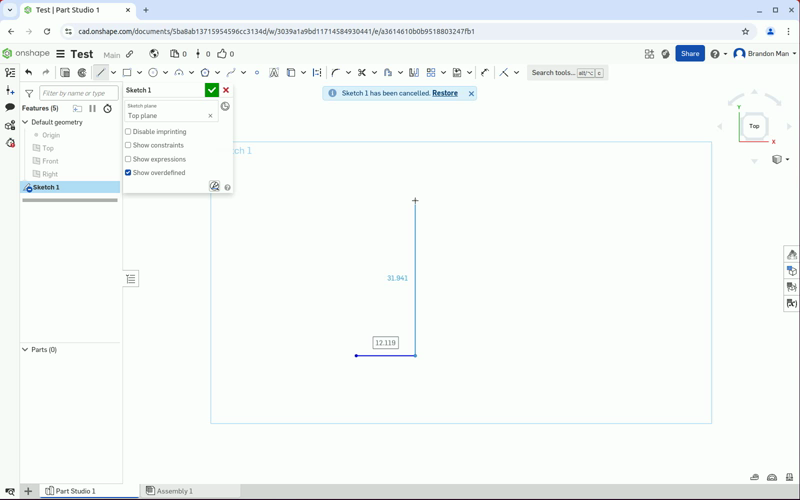
click(415, 200)
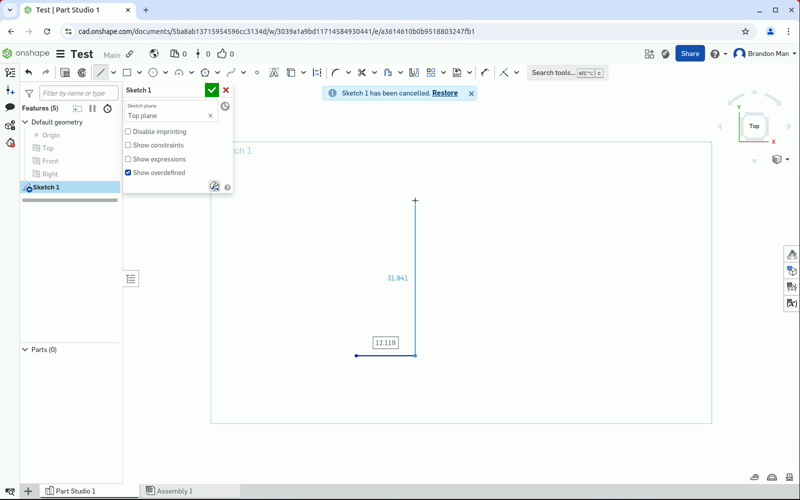
key_up(shift)
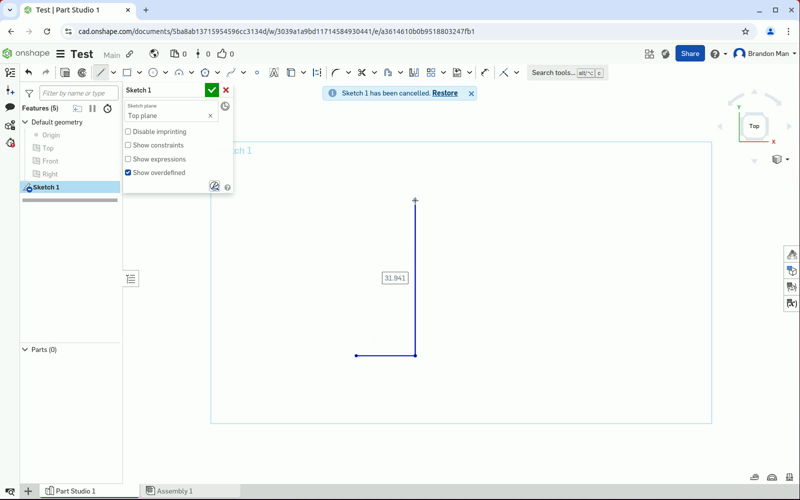
key_down(shift)
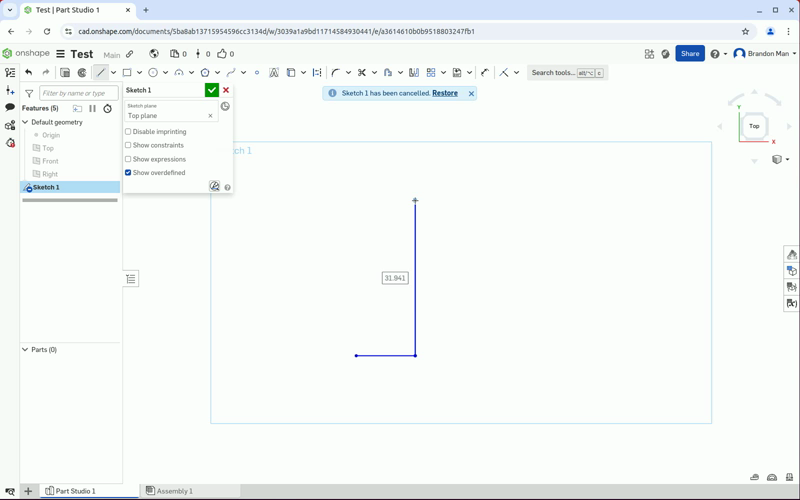
mouse_move(445, 200)
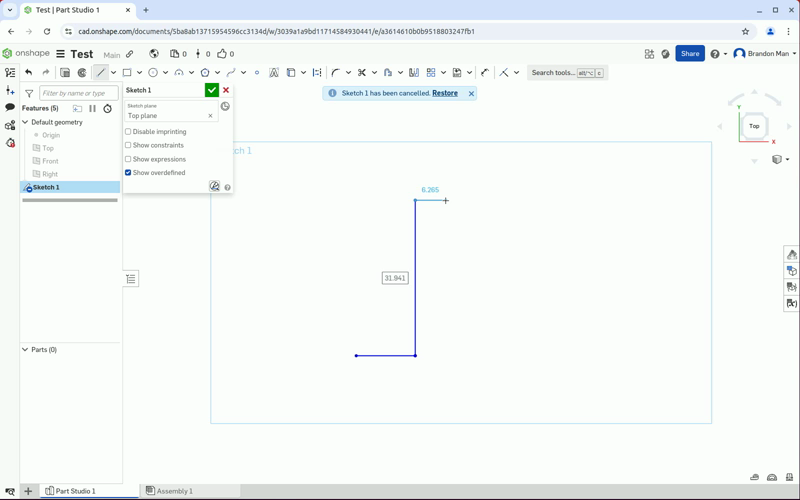
mouse_move(356, 200)
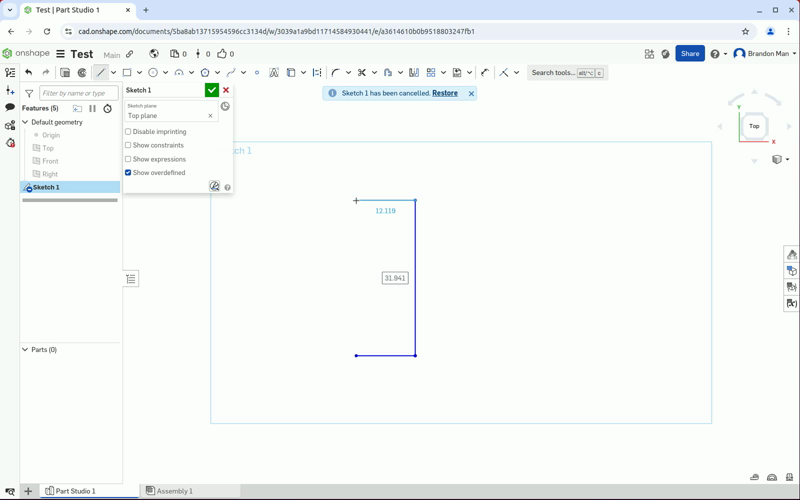
click(356, 200)
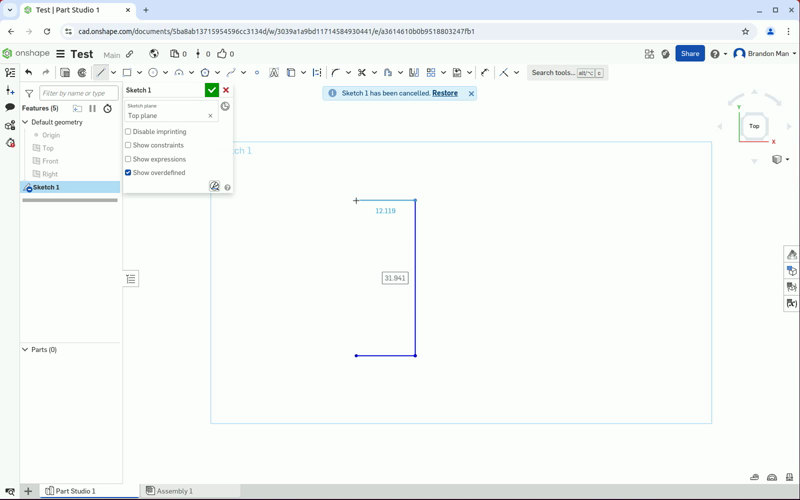
key_up(shift)
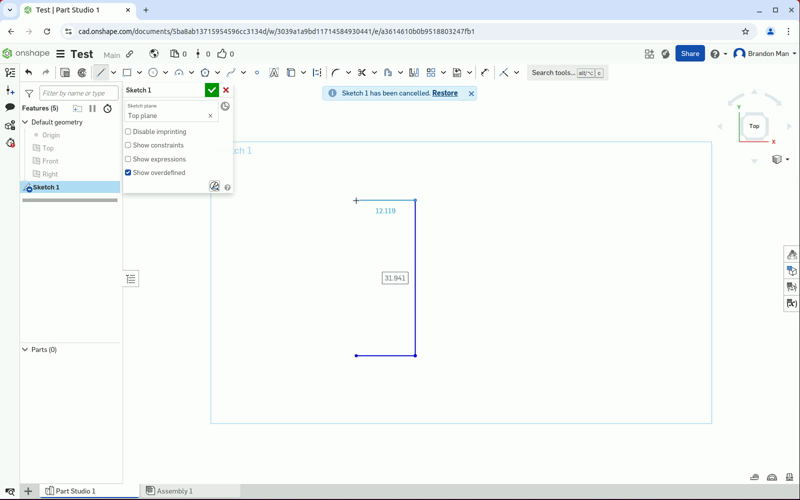
key_down(shift)
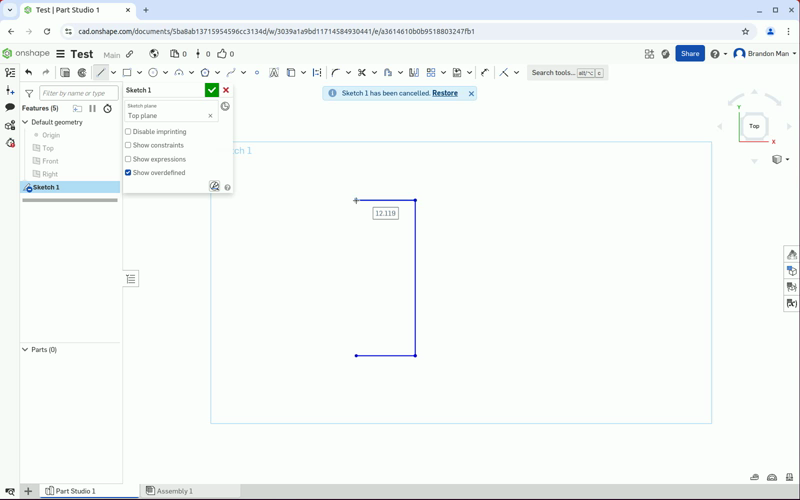
mouse_move(356, 355)
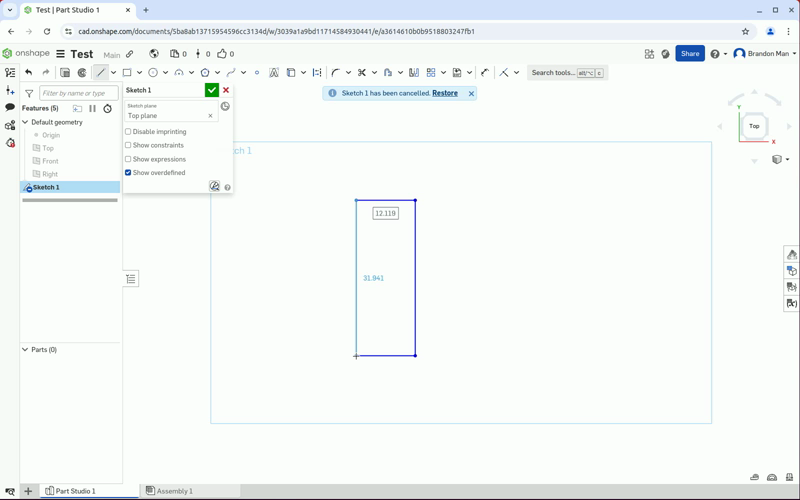
key_up(shift)
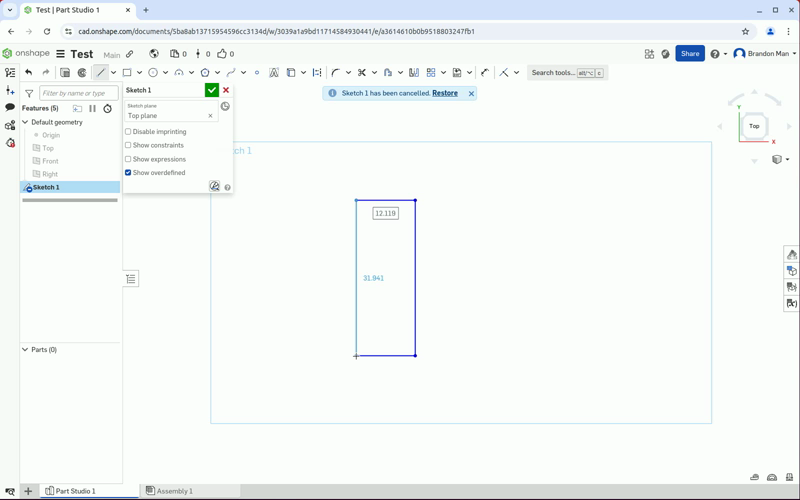
click(356, 355)
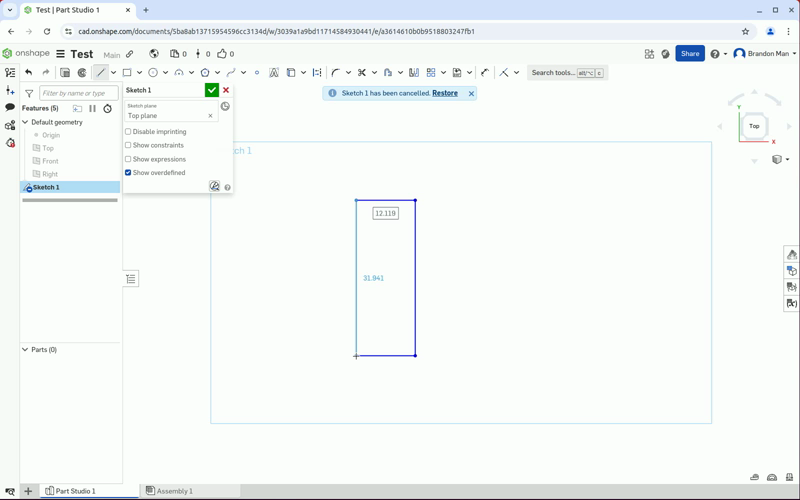
key(esc)
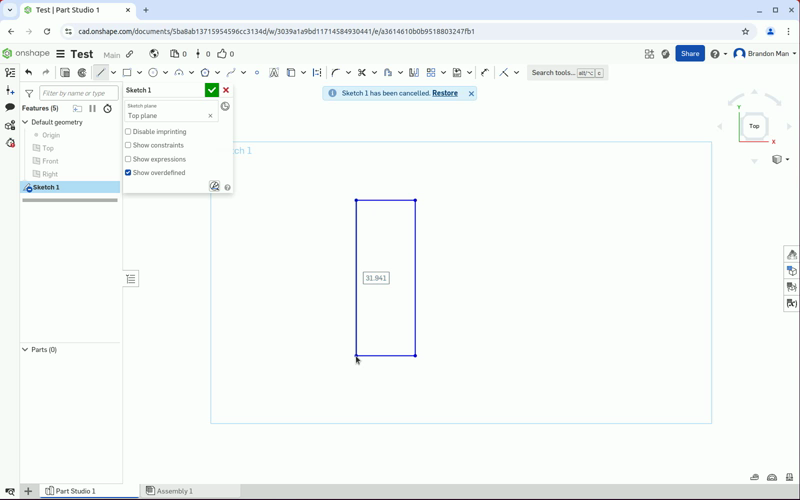
mouse_move(363, 282)
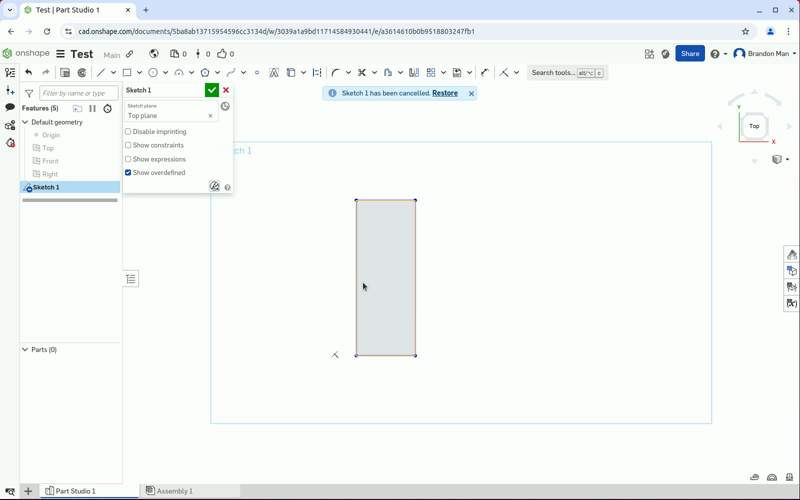
click(363, 282)
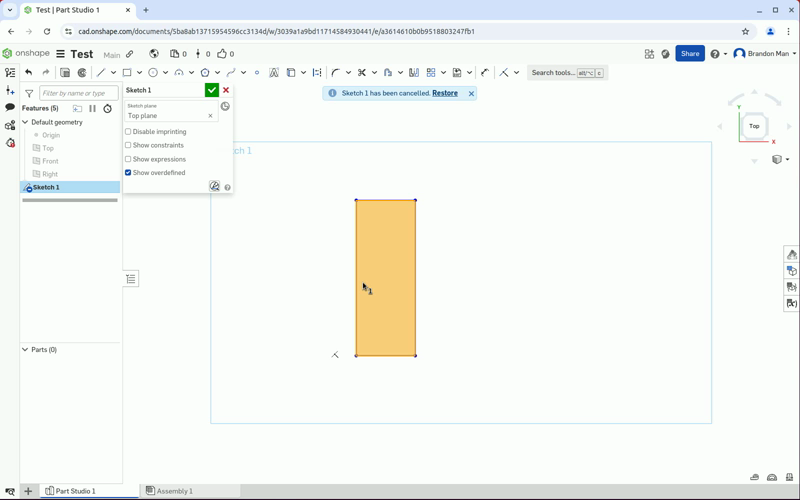
mouse_move(73, 352)
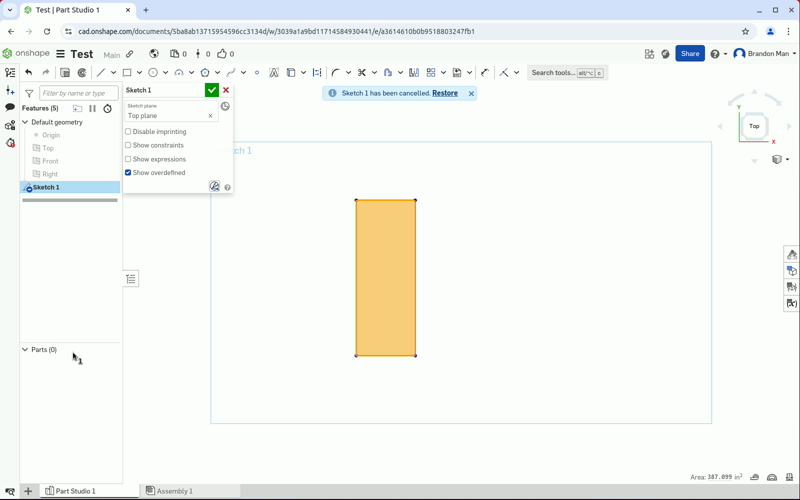
key(shift+y)
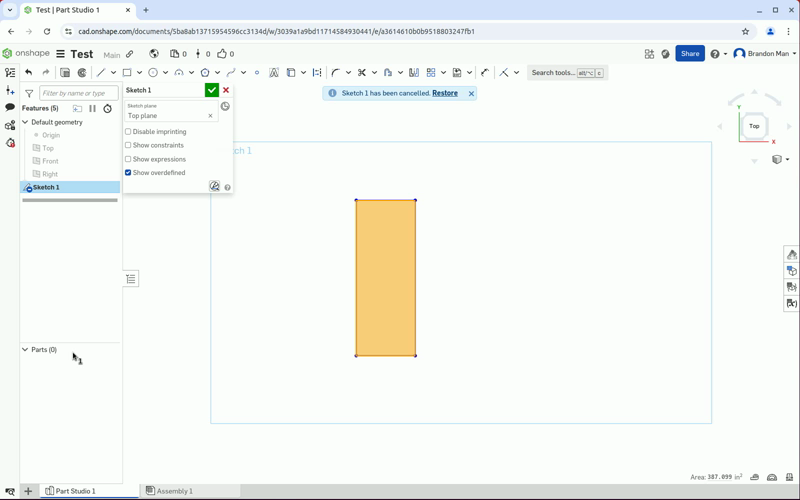
key(shift+e)
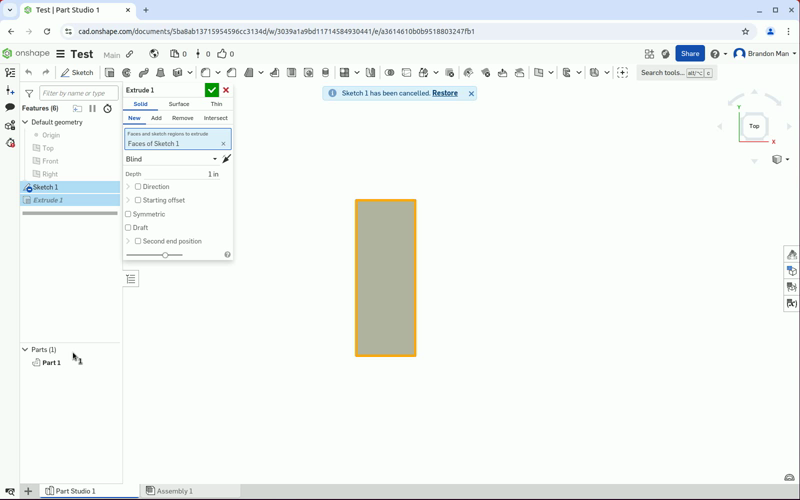
mouse_move(143, 106)
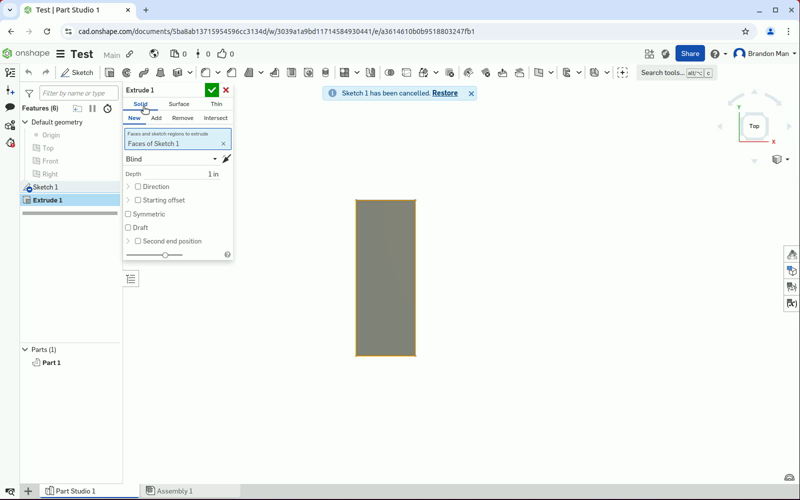
click(143, 106)
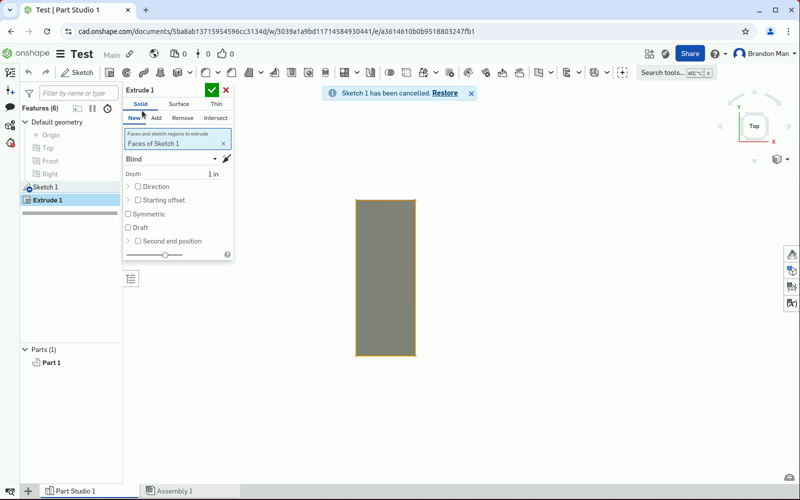
mouse_move(137, 120)
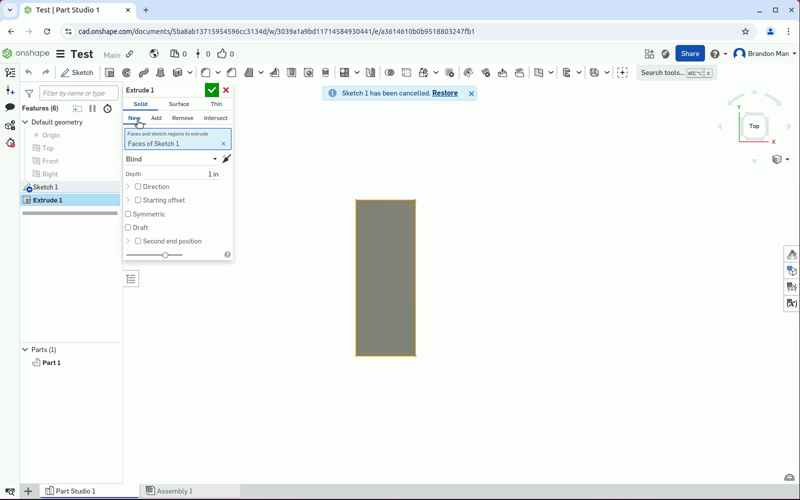
click(137, 120)
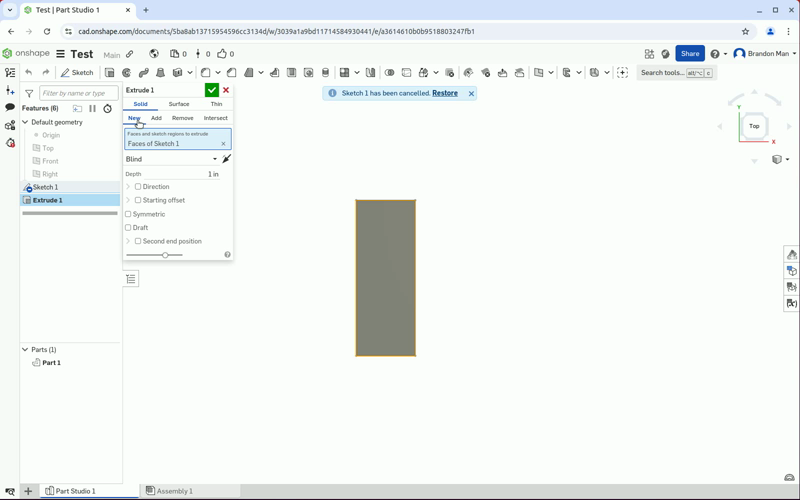
key(tab, 4)
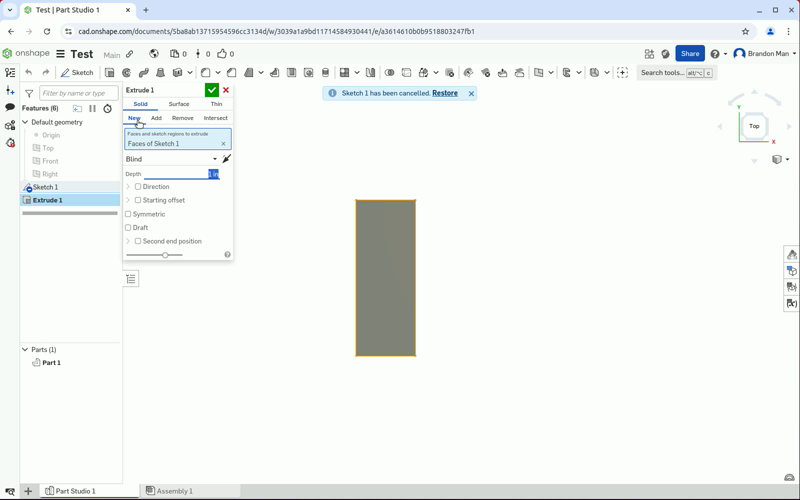
text(1.926)
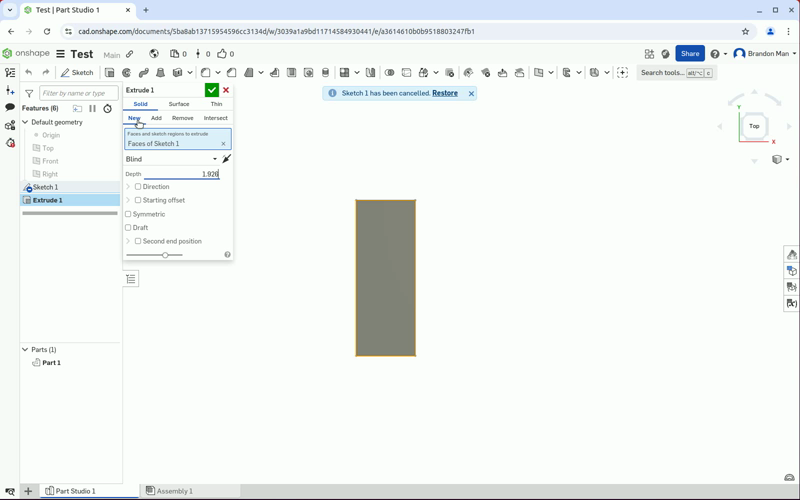
key(enter)
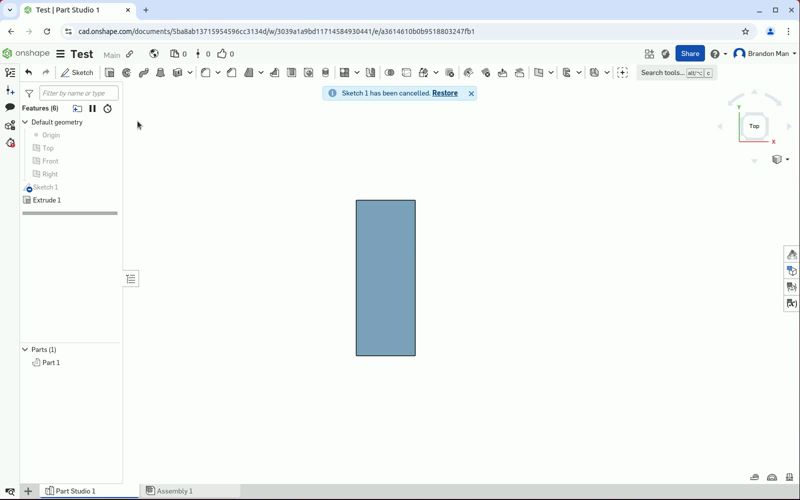
key(shift+h)
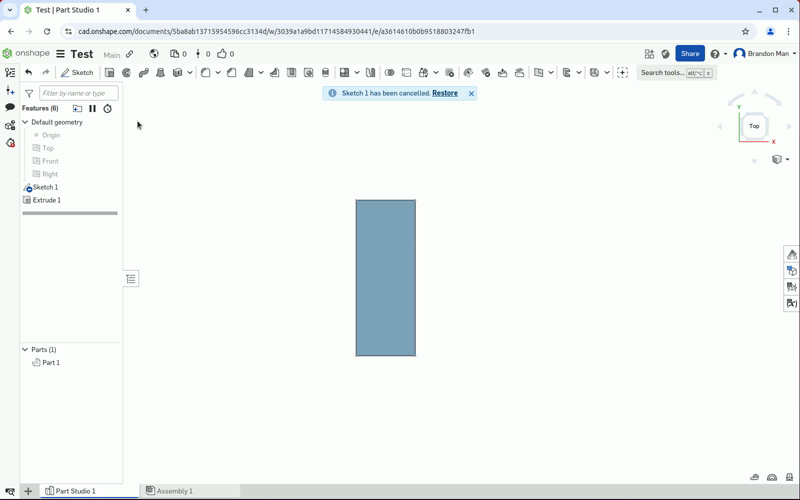
key(shift+h)
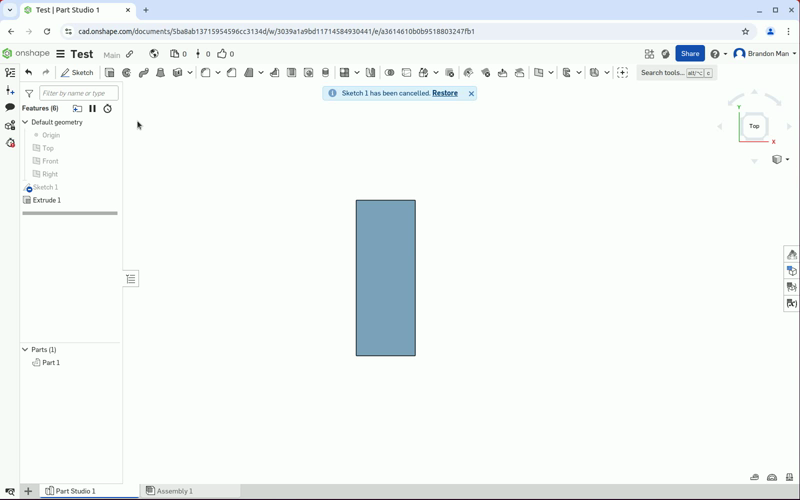
mouse_move(73, 189)
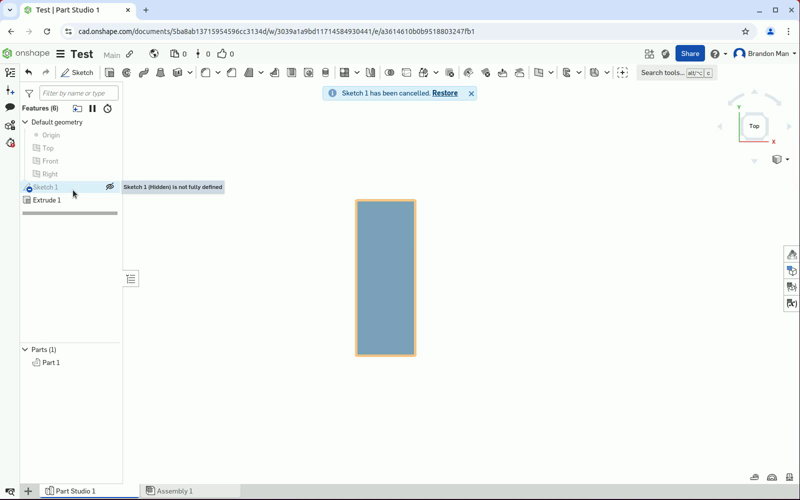
click(73, 189)
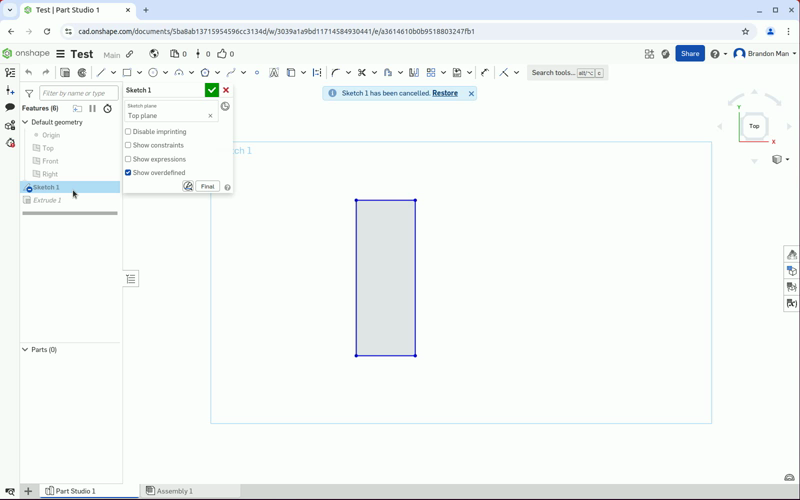
mouse_move(229, 92)
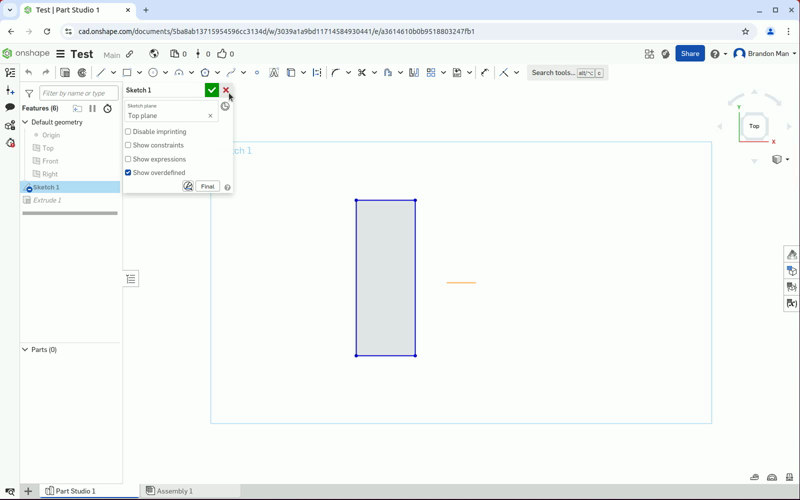
click(229, 92)
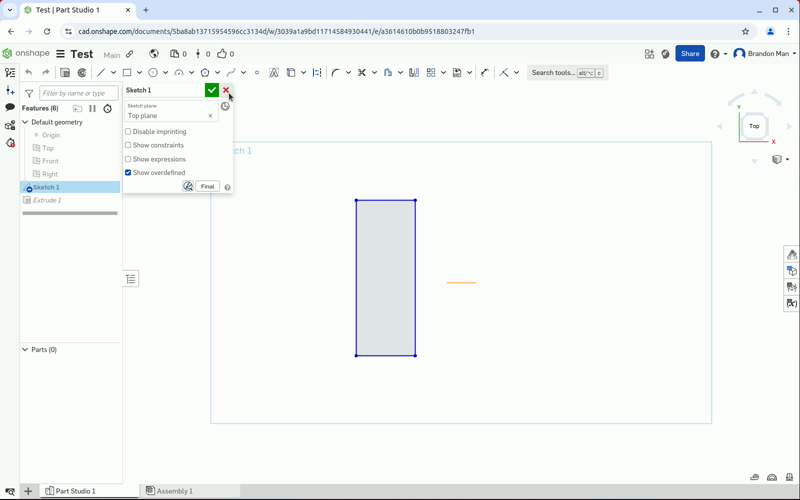
key(shift+s)
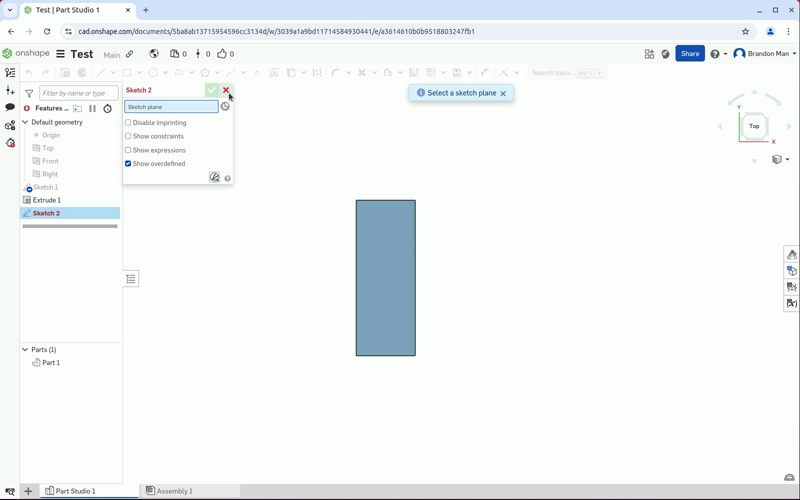
mouse_move(73, 150)
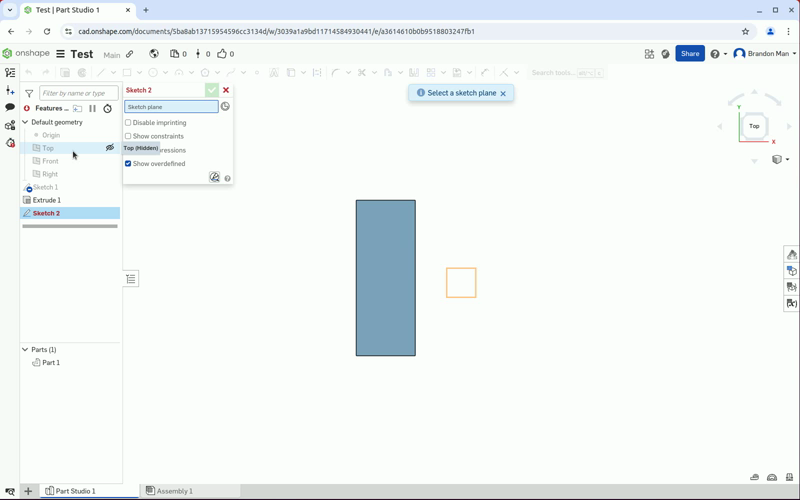
click(73, 150)
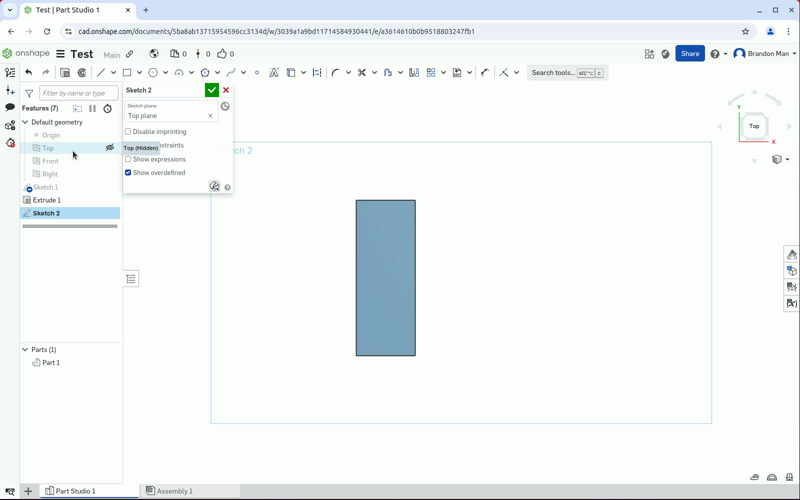
mouse_move(73, 352)
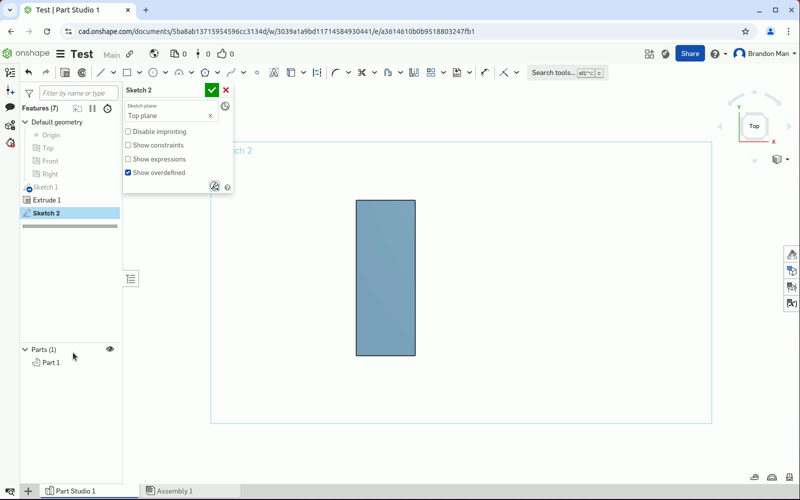
key(y)
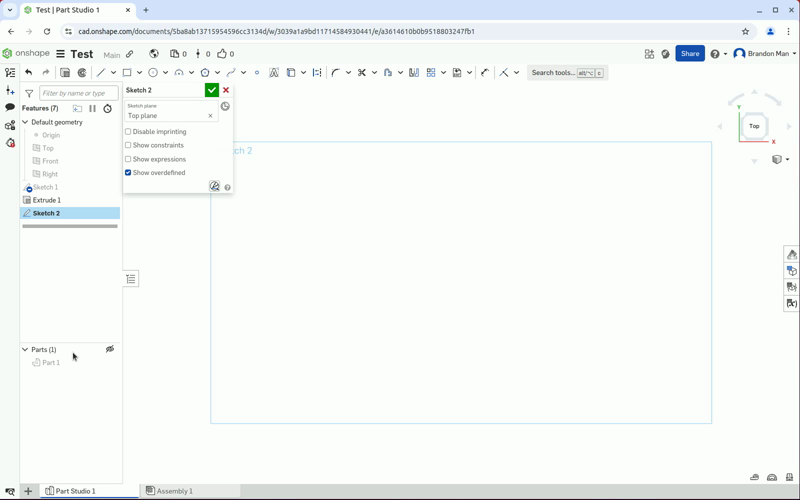
key(a)
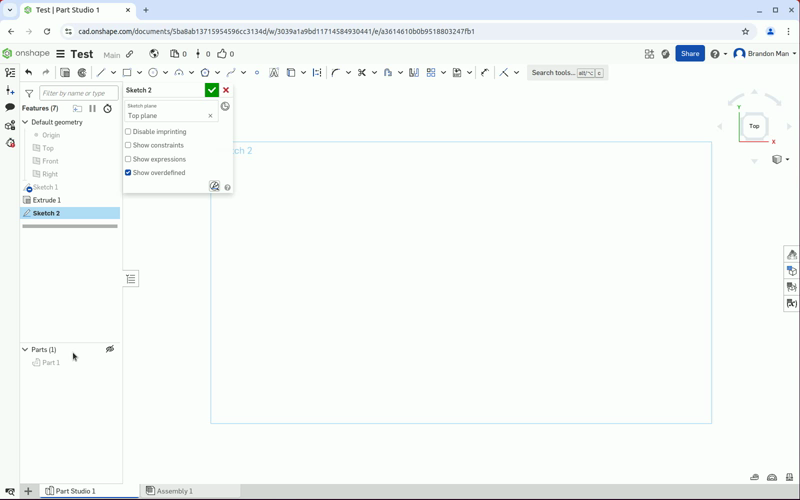
key_down(shift)
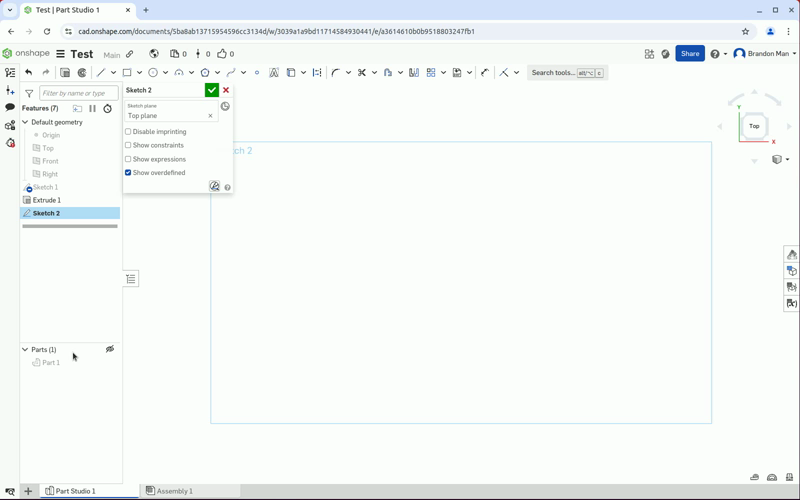
mouse_move(356, 199)
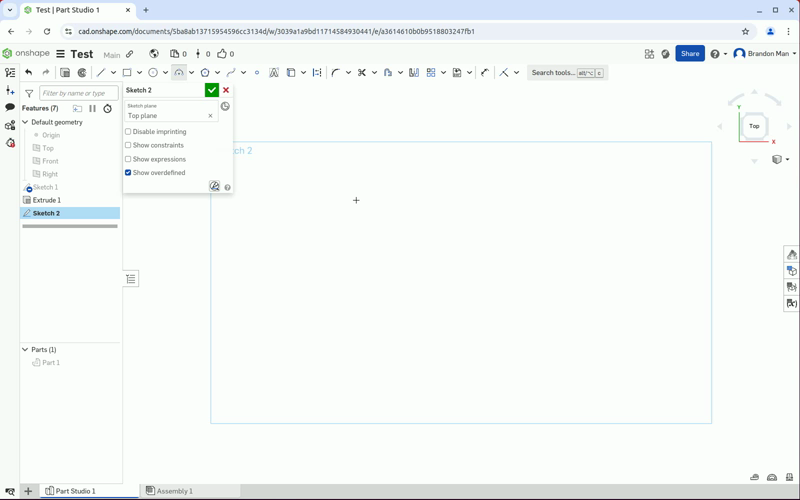
click(356, 199)
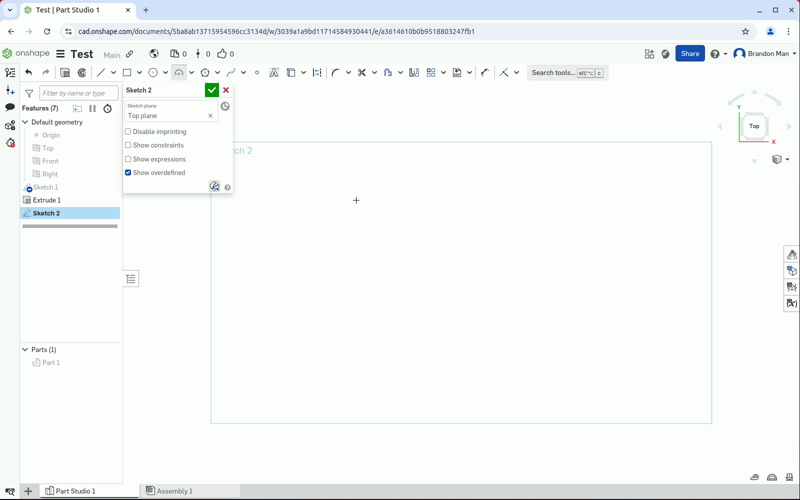
key_up(shift)
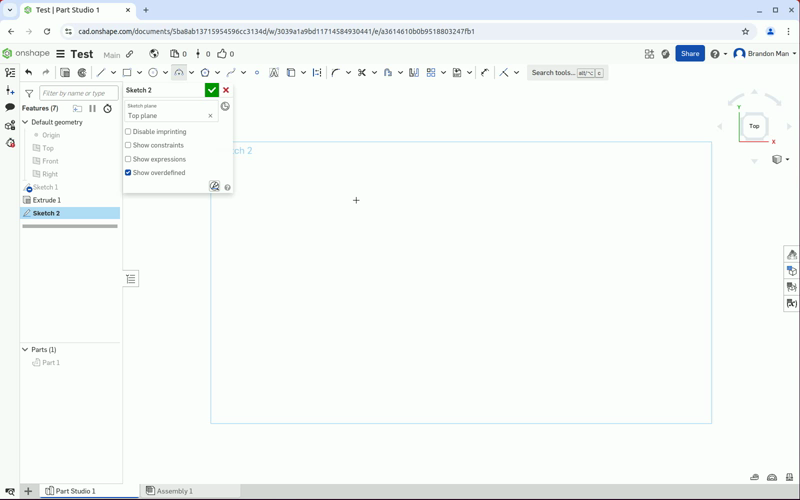
key_down(shift)
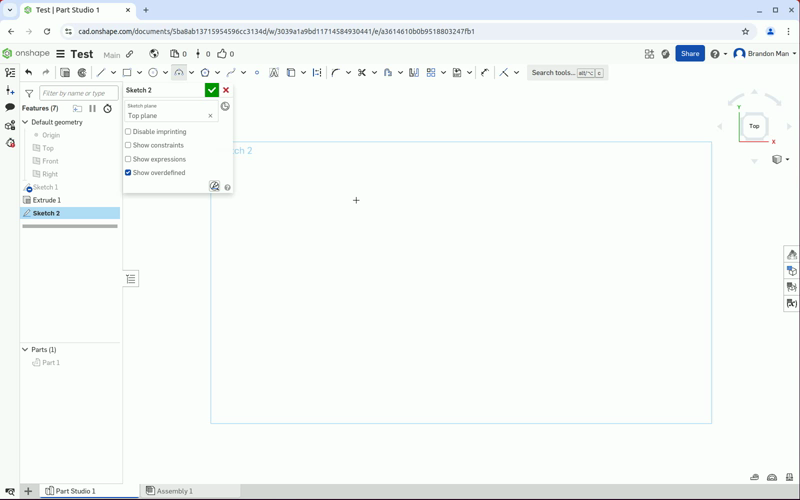
mouse_move(415, 199)
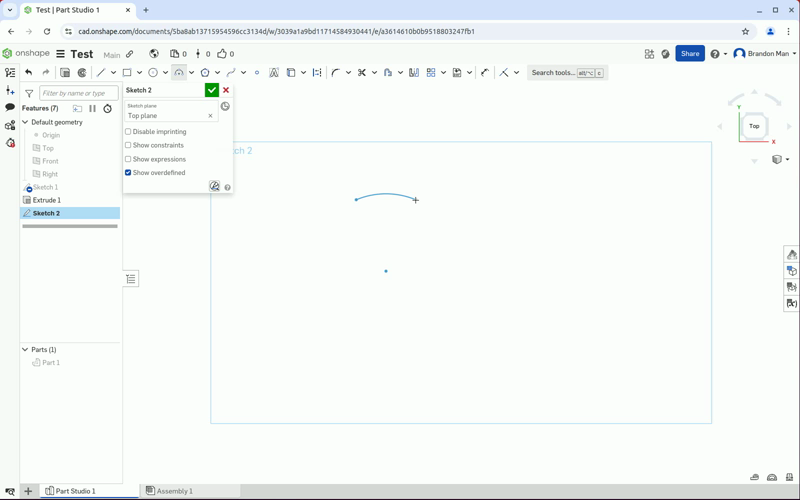
click(415, 199)
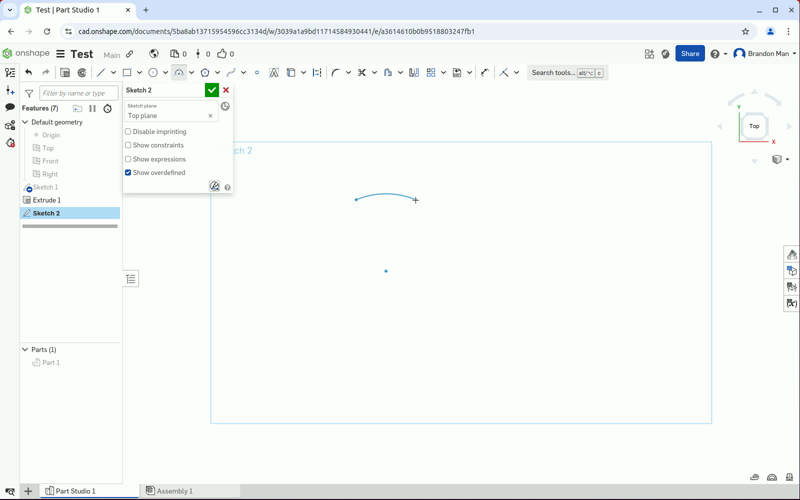
mouse_move(386, 229)
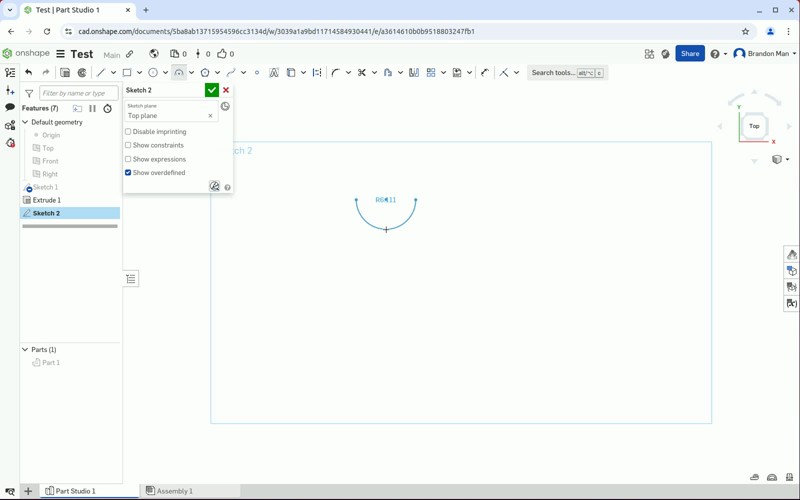
click(386, 229)
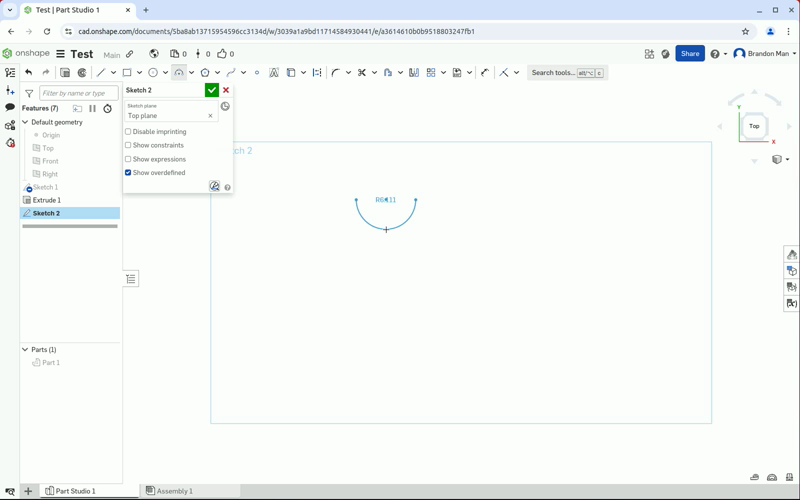
key_up(shift)
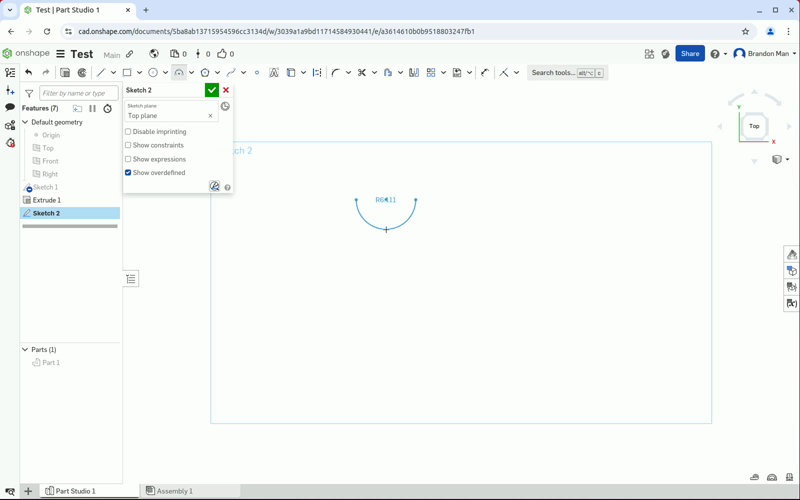
key(esc)
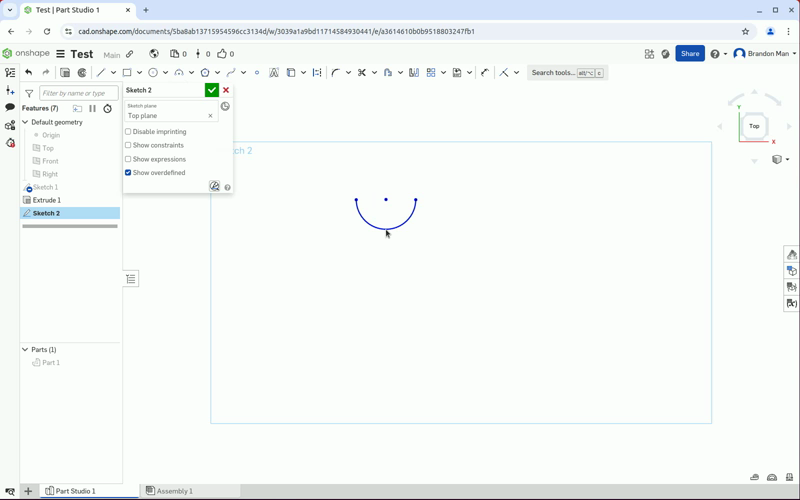
key(l)
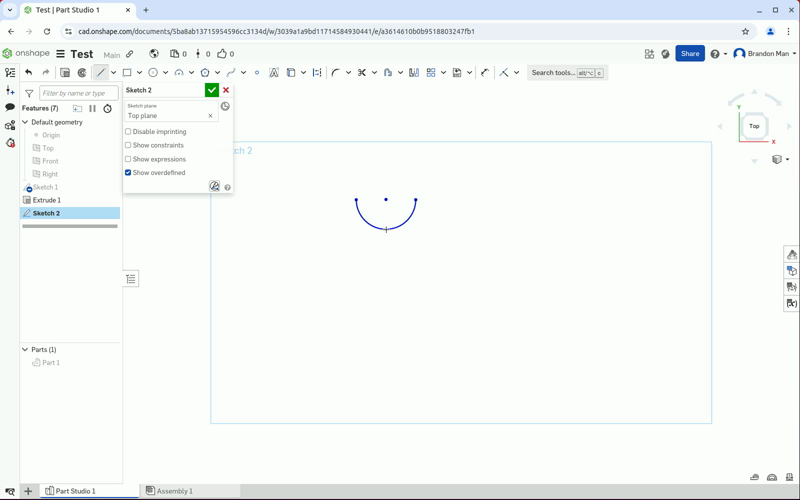
mouse_move(415, 199)
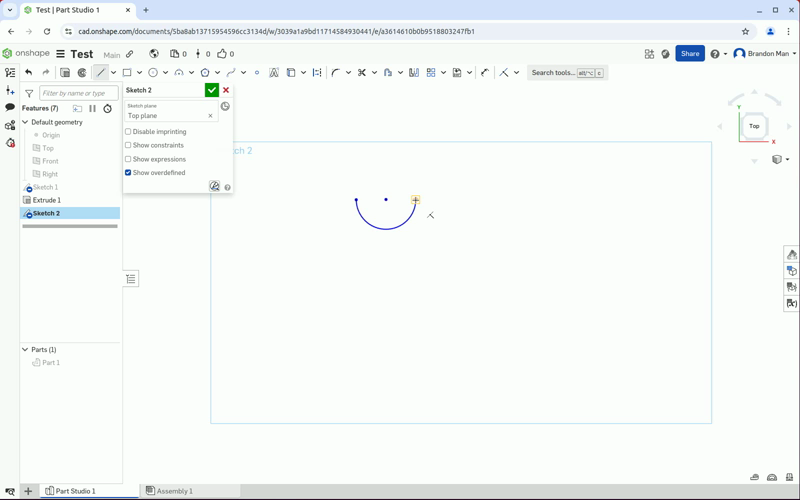
click(415, 199)
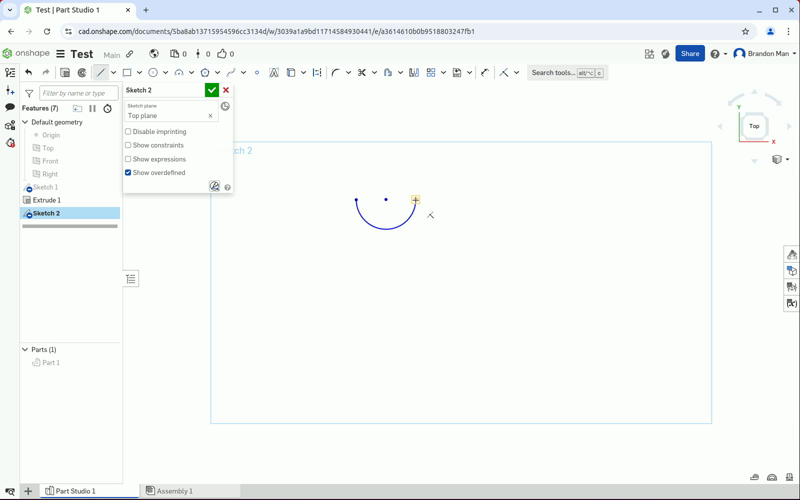
mouse_move(445, 199)
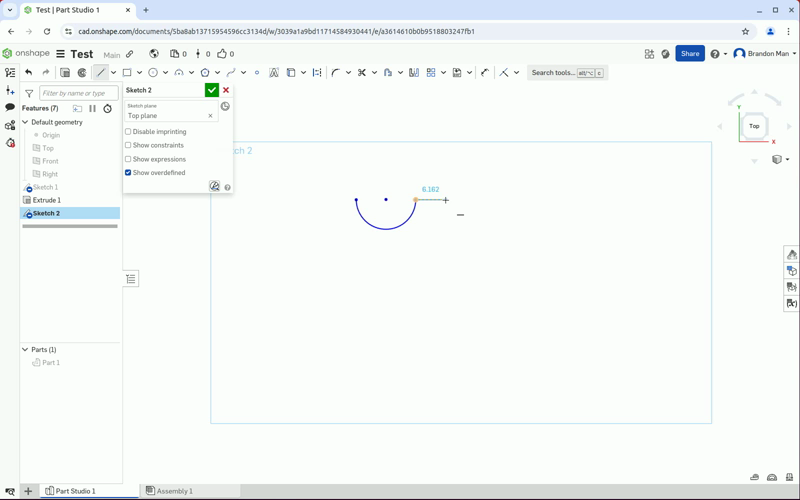
key_down(shift)
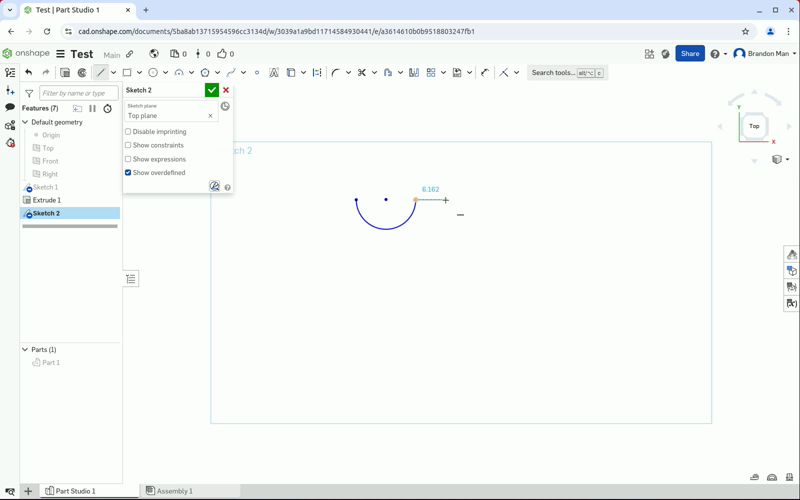
mouse_move(356, 199)
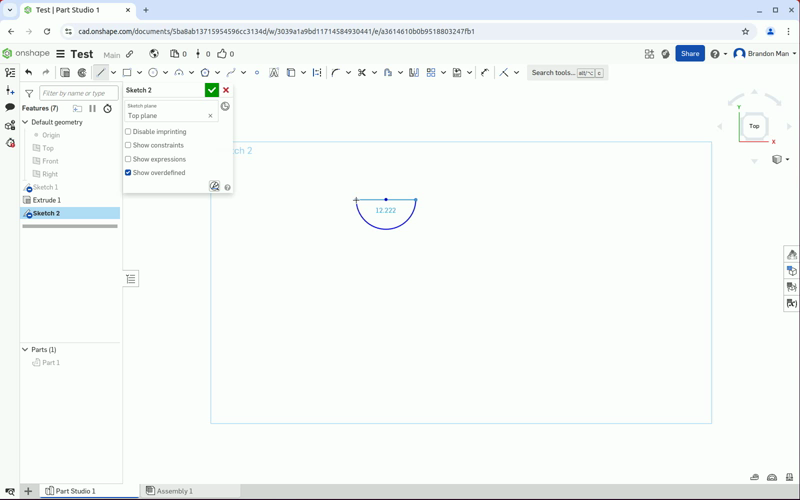
key_up(shift)
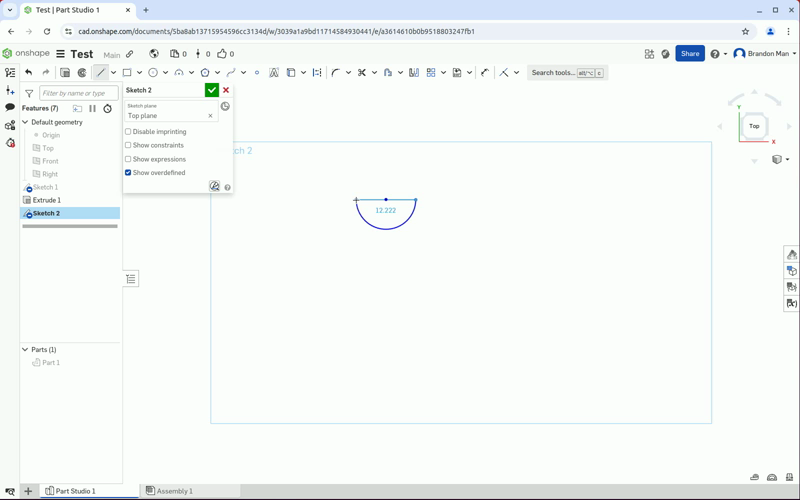
click(356, 199)
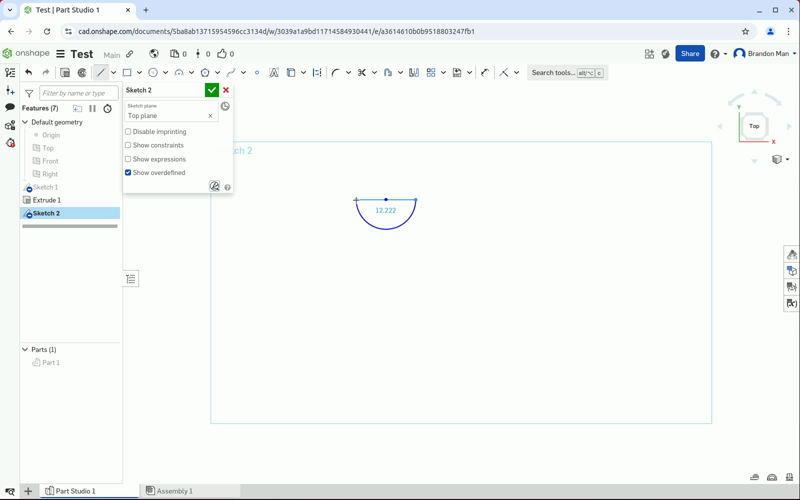
key(esc)
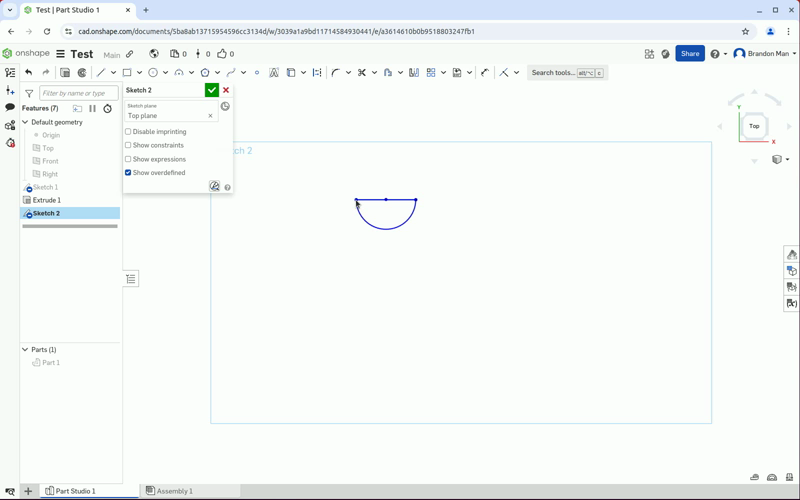
mouse_move(407, 201)
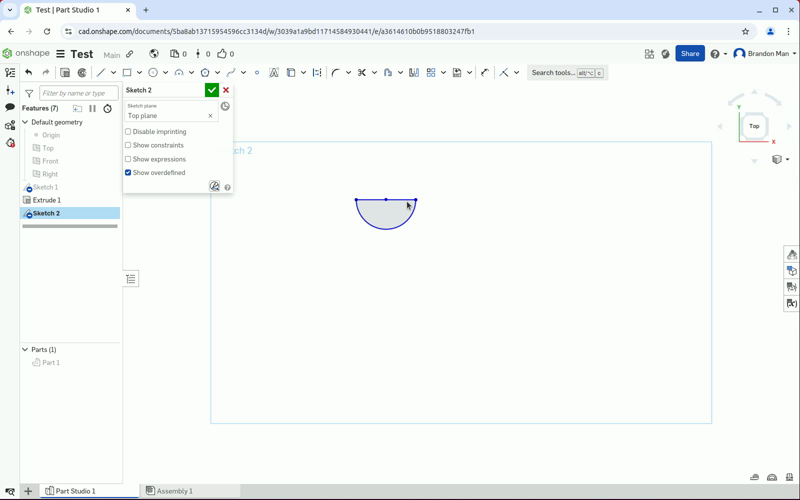
scroll(6)
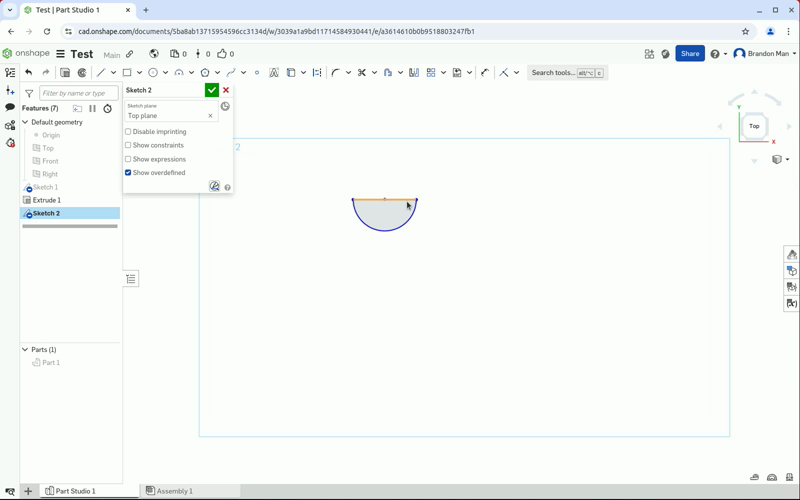
scroll(6)
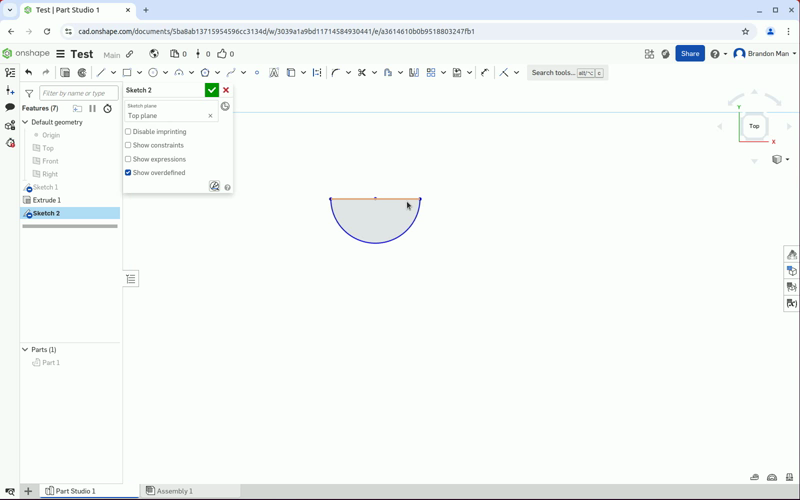
scroll(6)
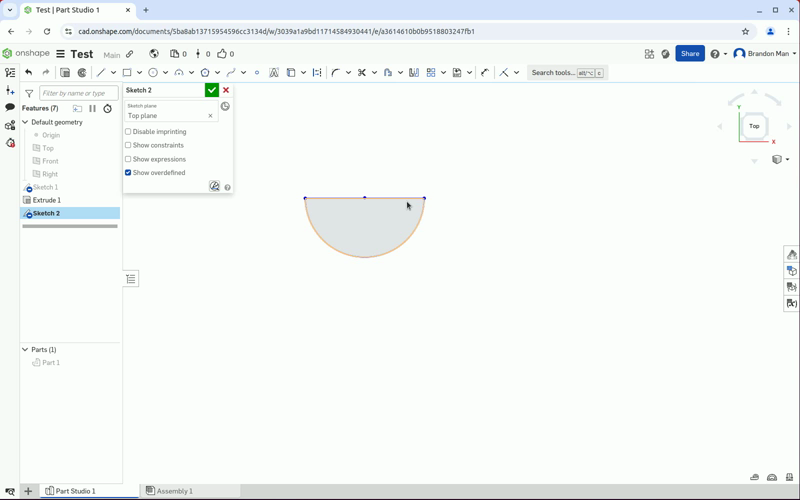
scroll(6)
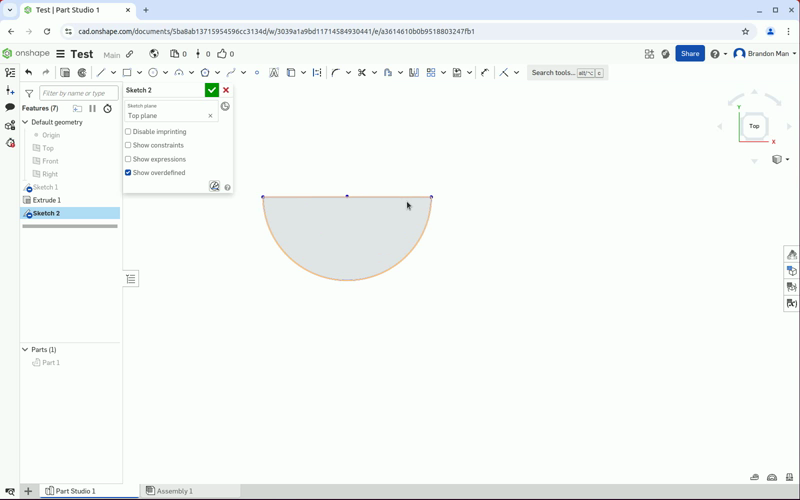
scroll(6)
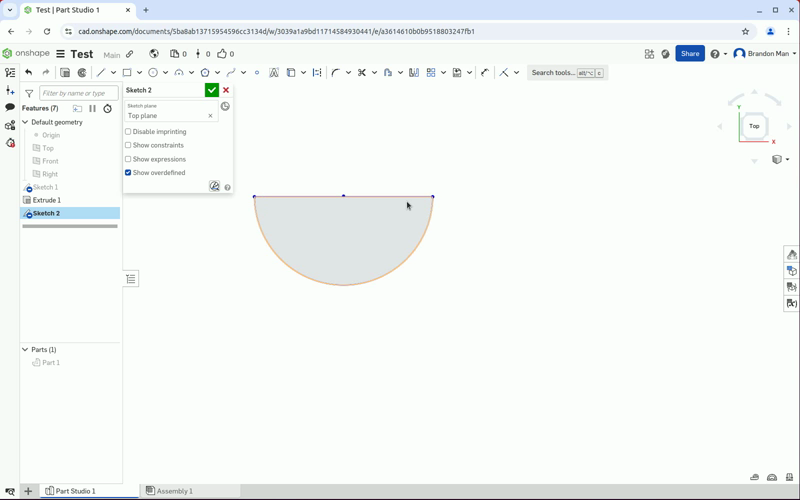
scroll(6)
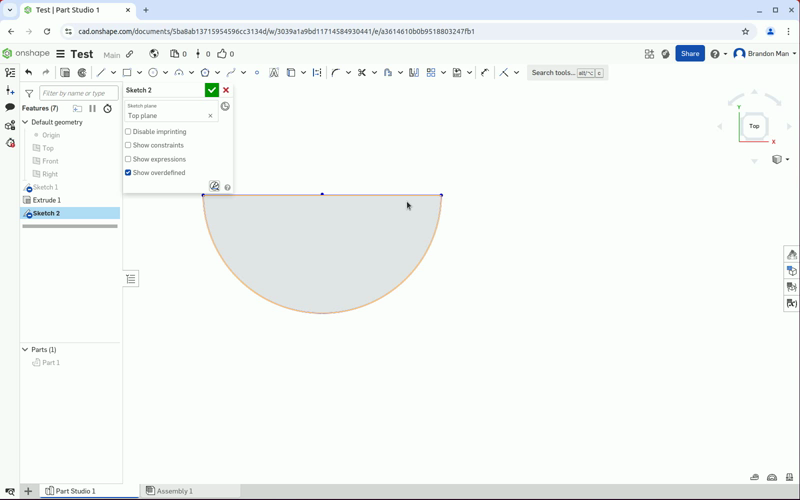
scroll(6)
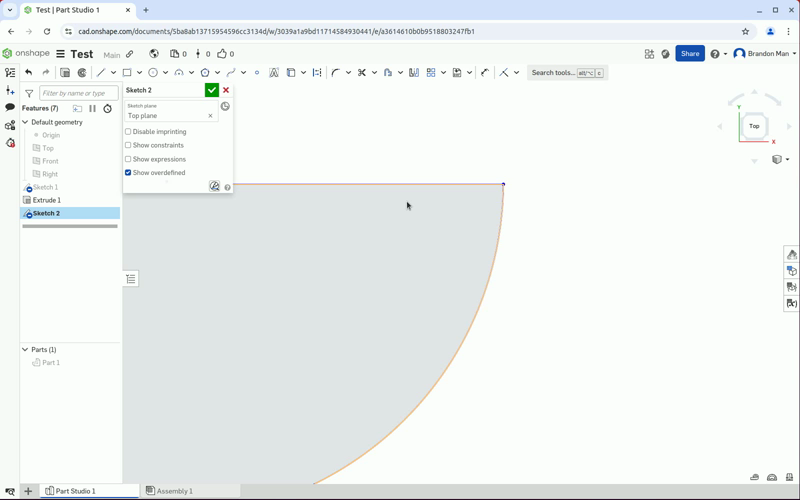
click(407, 201)
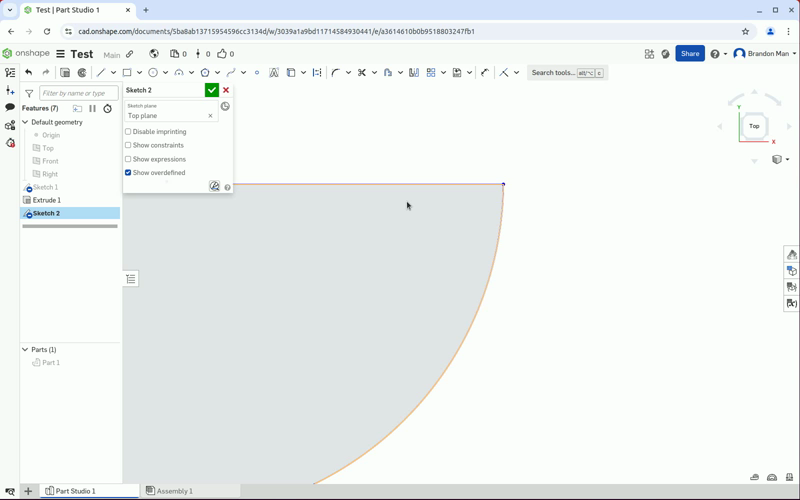
scroll(-6)
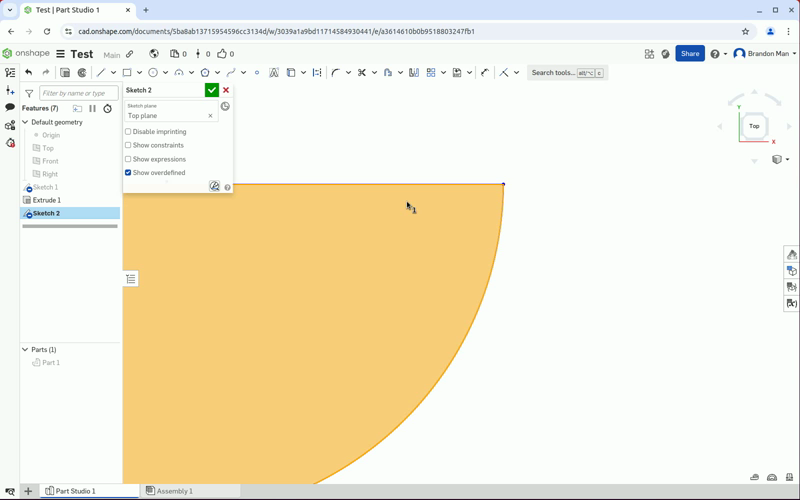
scroll(-6)
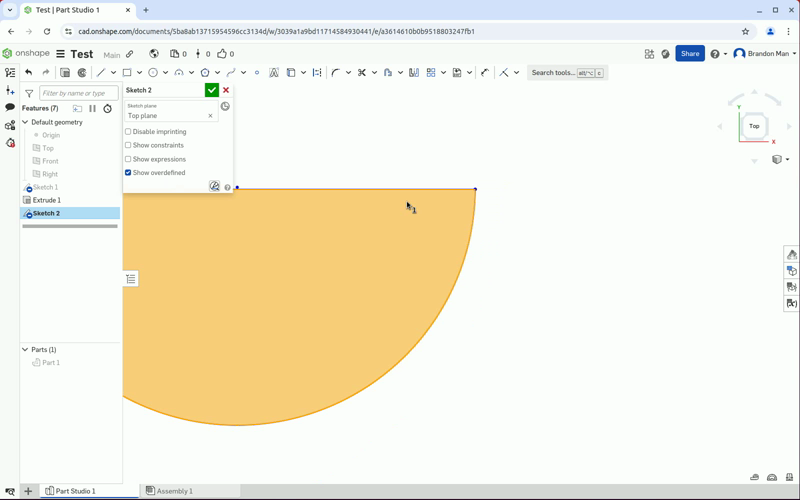
scroll(-6)
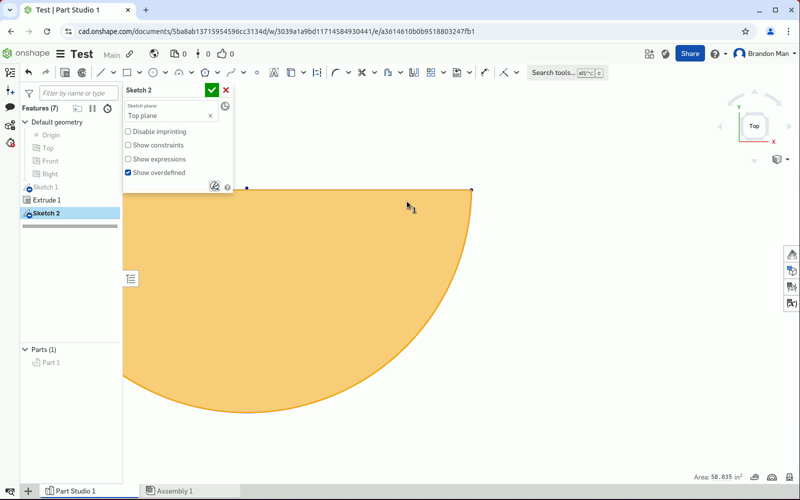
scroll(-6)
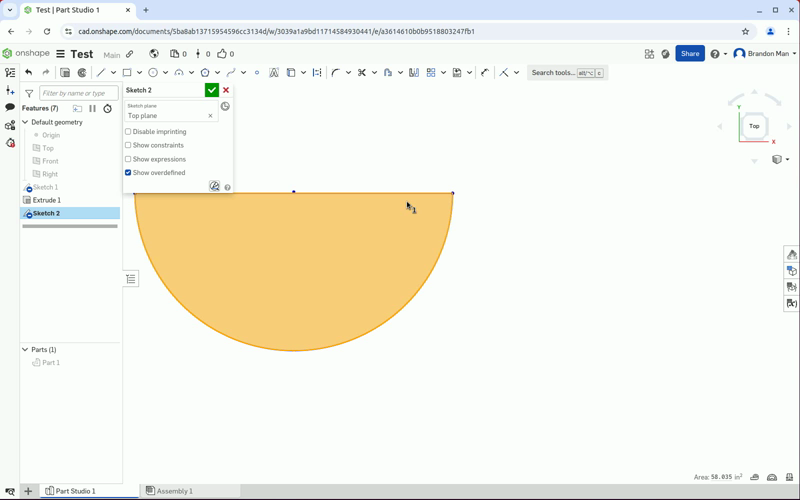
scroll(-6)
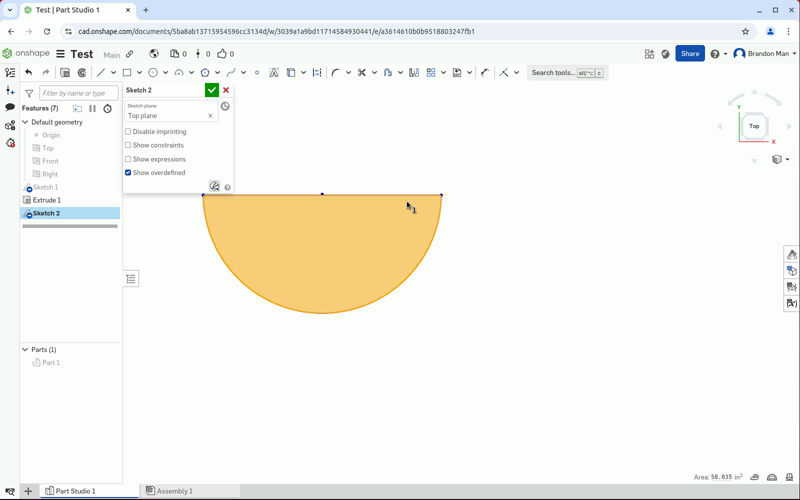
scroll(-6)
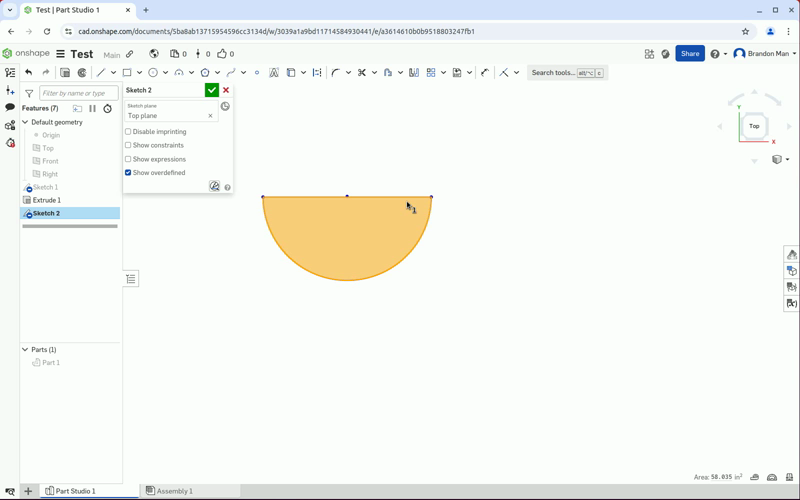
scroll(-6)
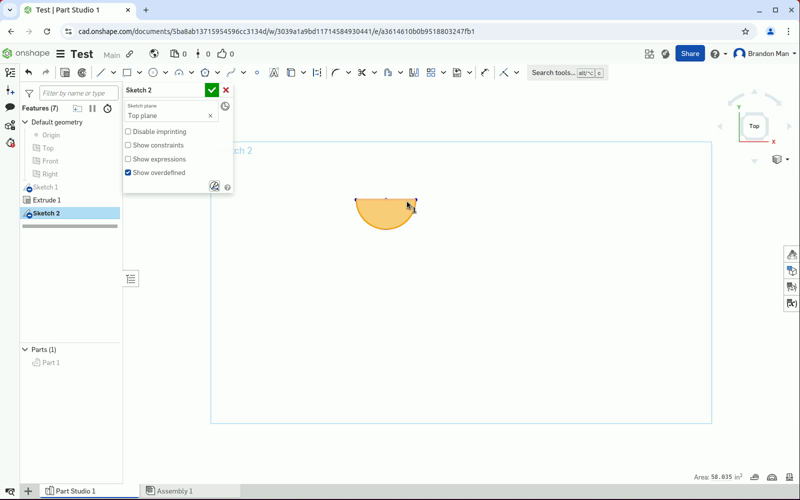
mouse_move(73, 352)
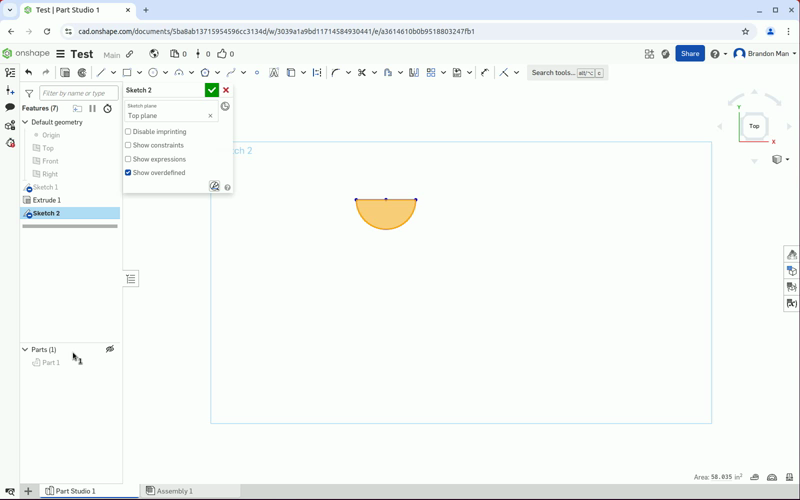
key(shift+y)
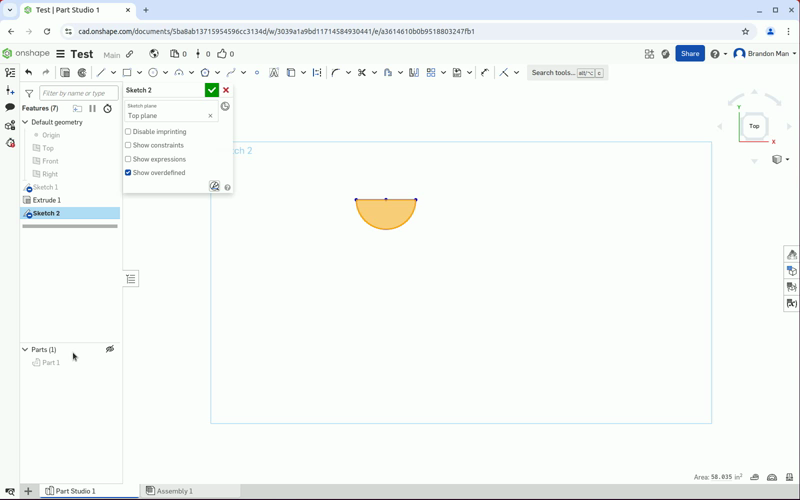
key(shift+e)
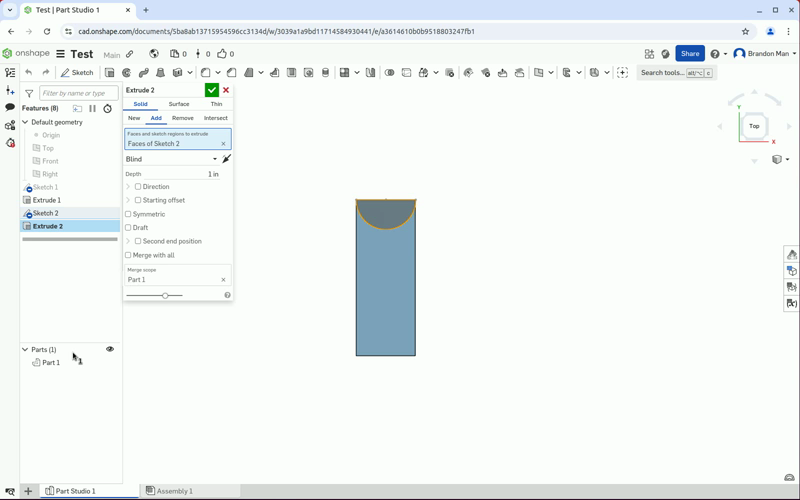
mouse_move(143, 106)
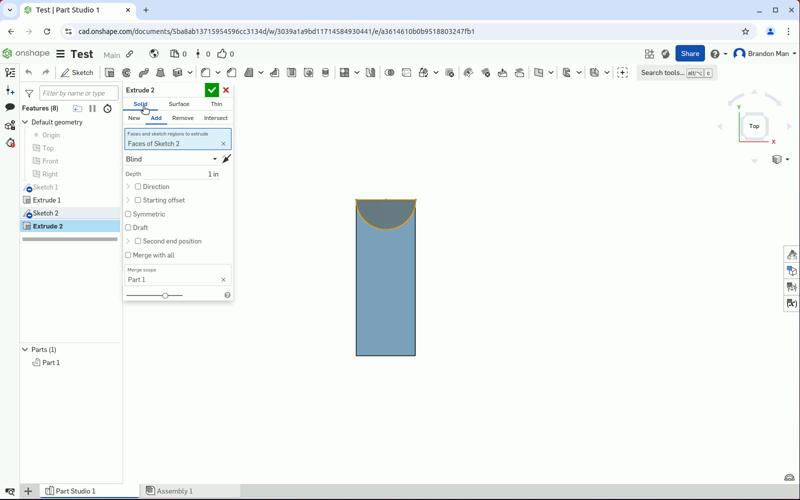
click(143, 106)
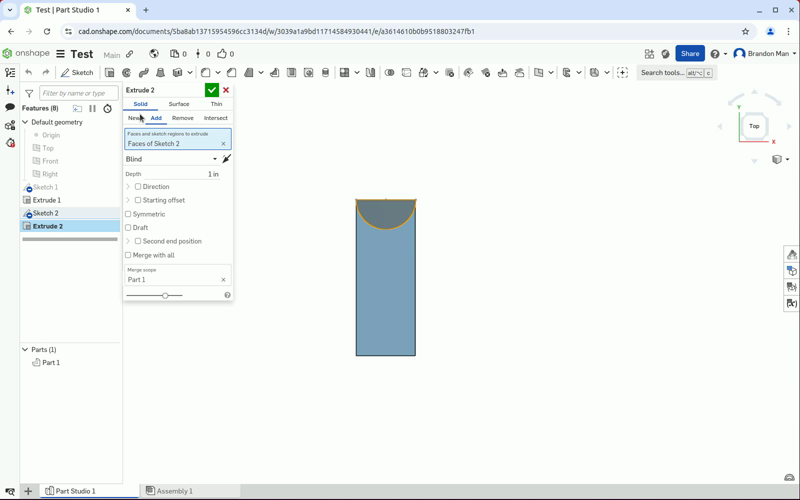
mouse_move(137, 120)
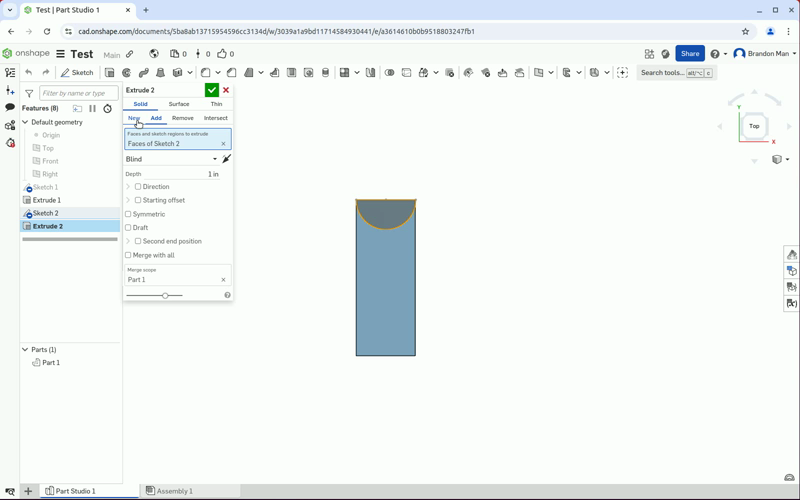
click(137, 120)
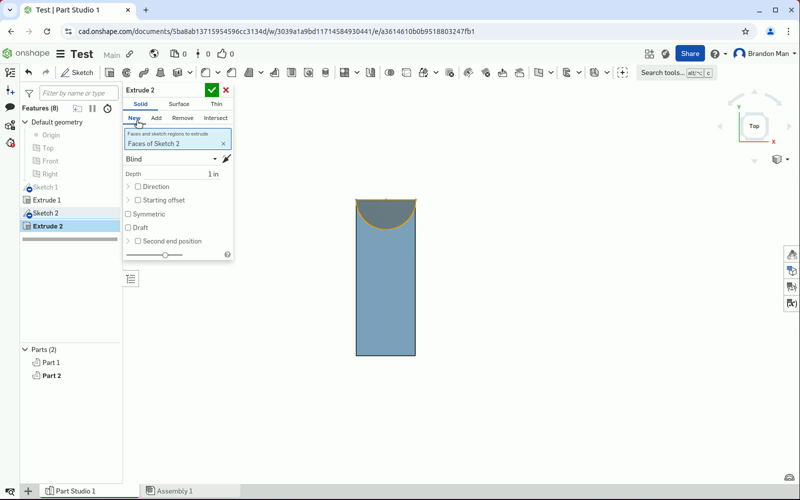
key(tab, 4)
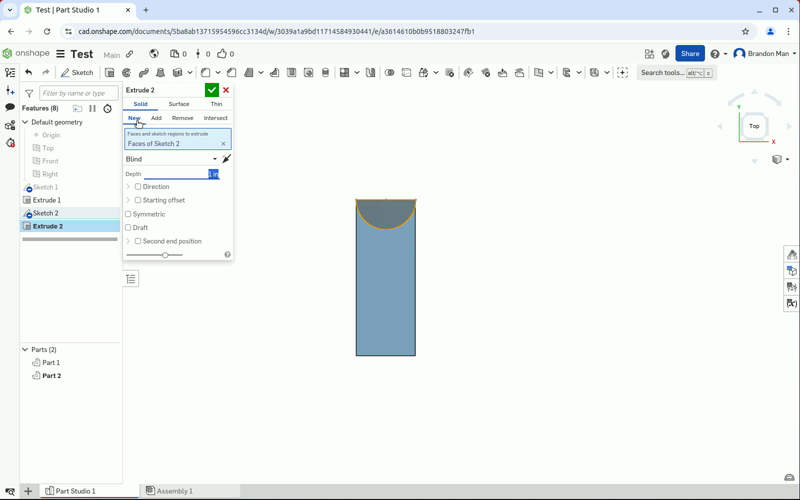
text(1.926)
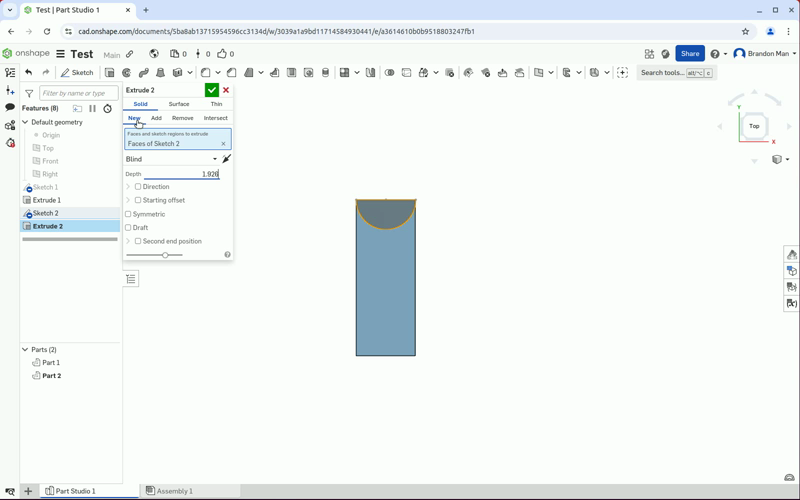
key(enter)
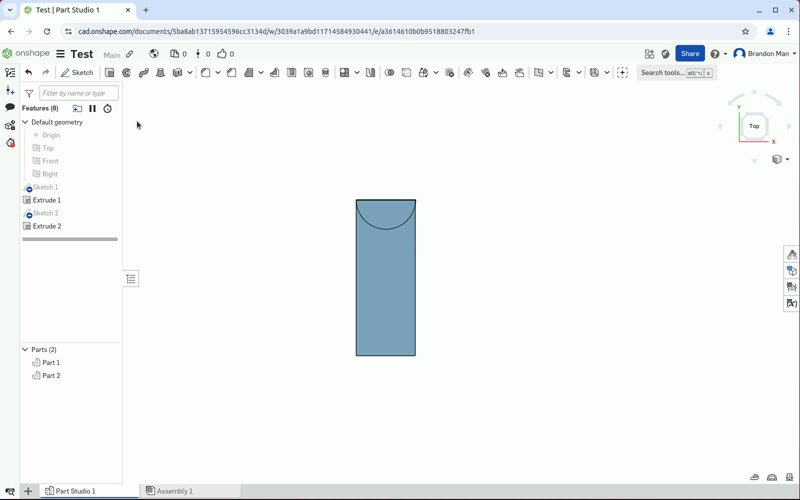
key(shift+h)
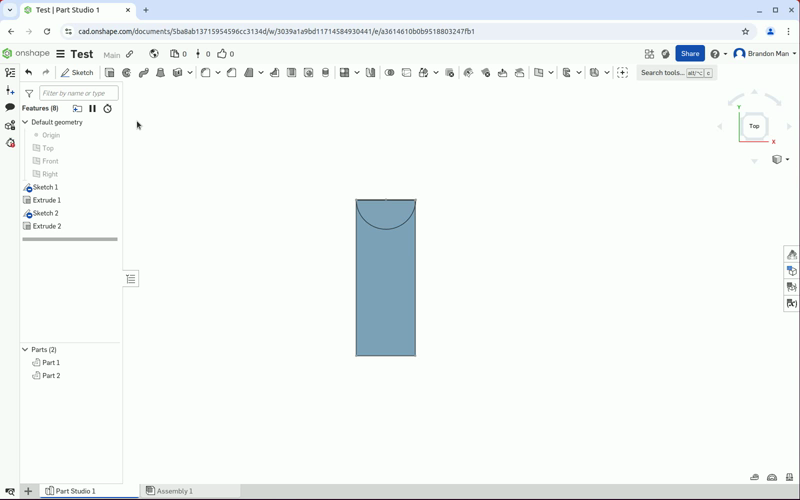
key(shift+h)
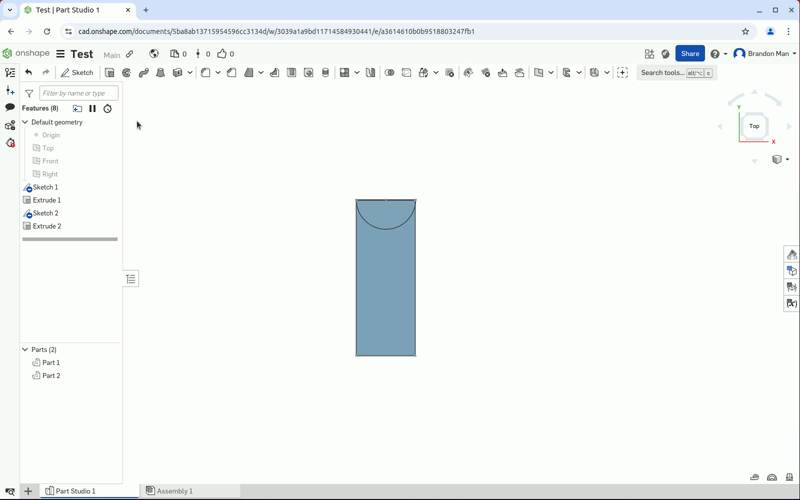
key(shift+7)
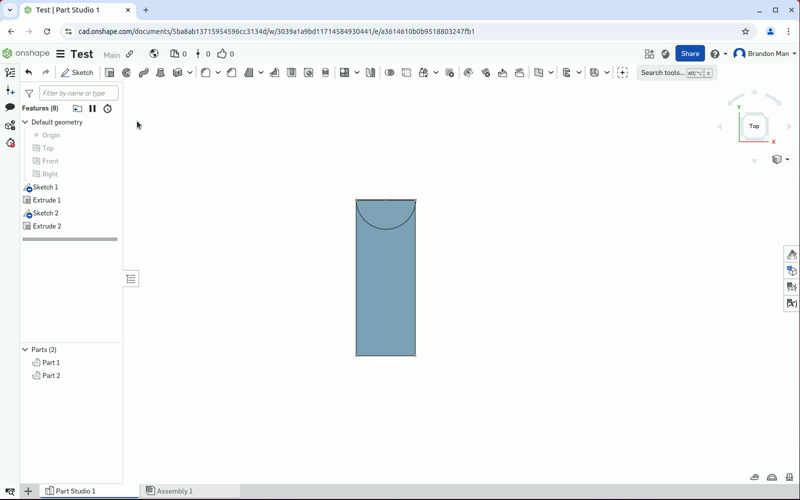
key(up, 3)
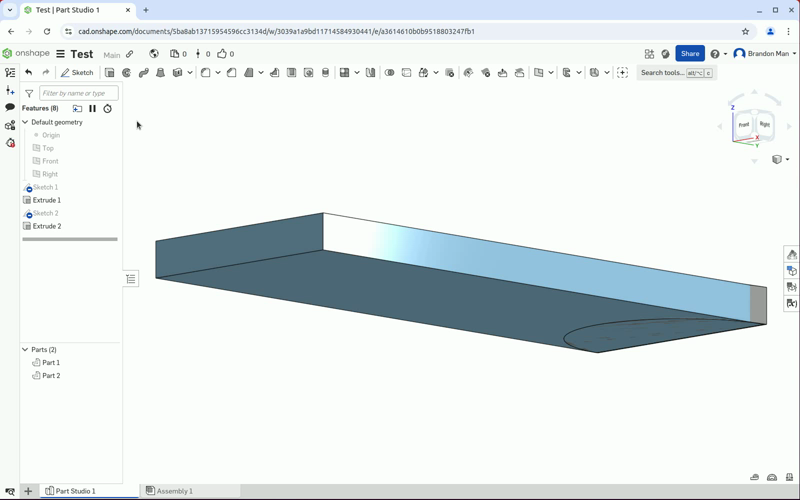
key(left, 3)
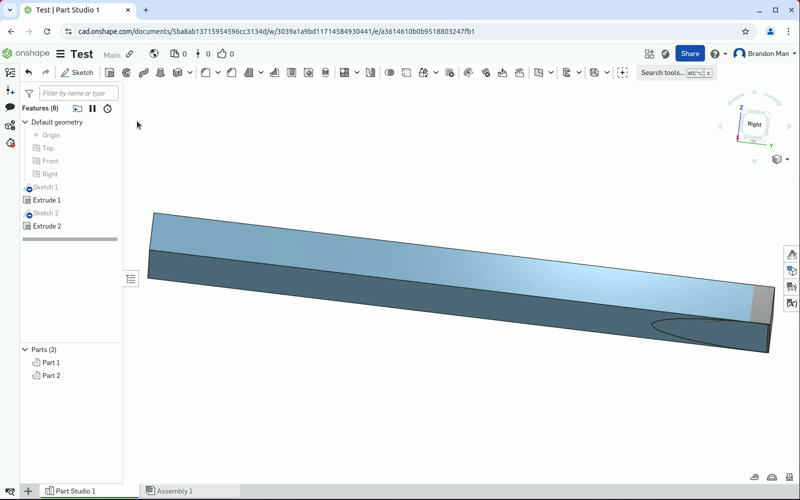
key(right, 3)
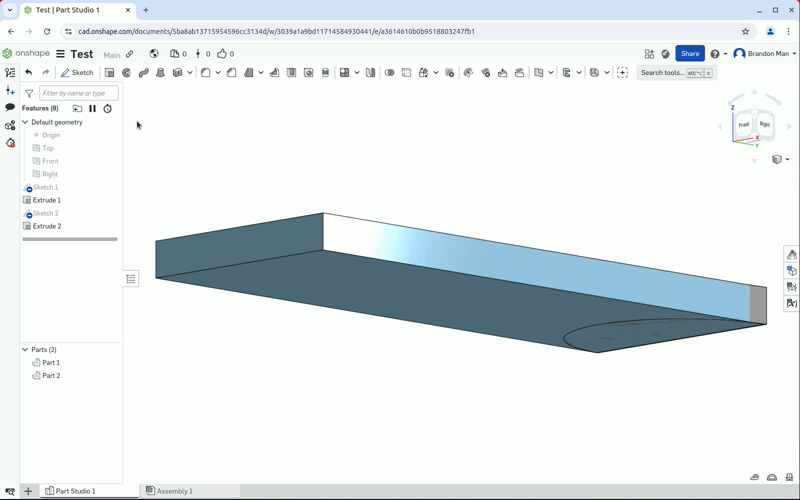
key(down, 3)
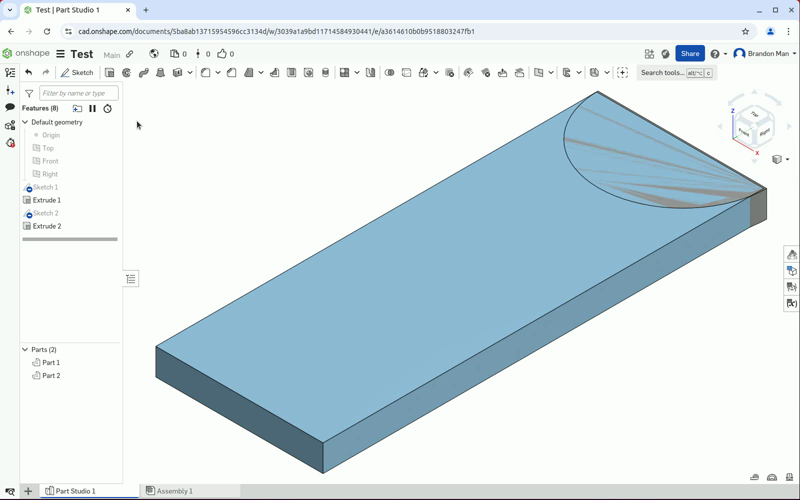
mouse_move(73, 189)
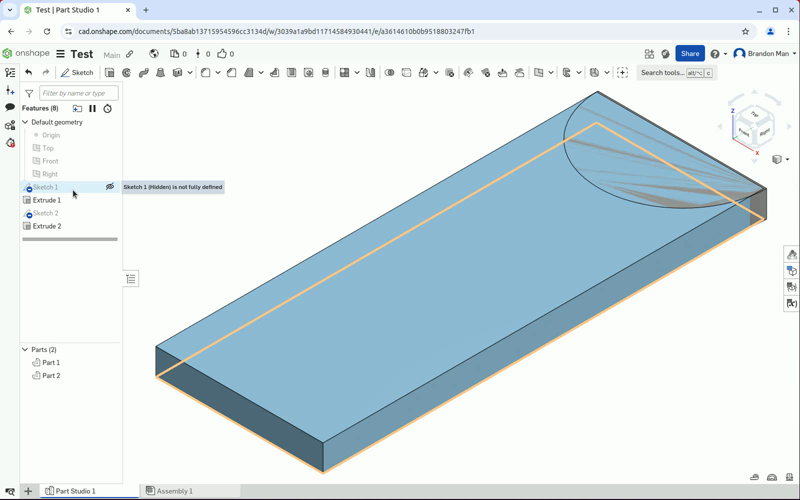
click(73, 189)